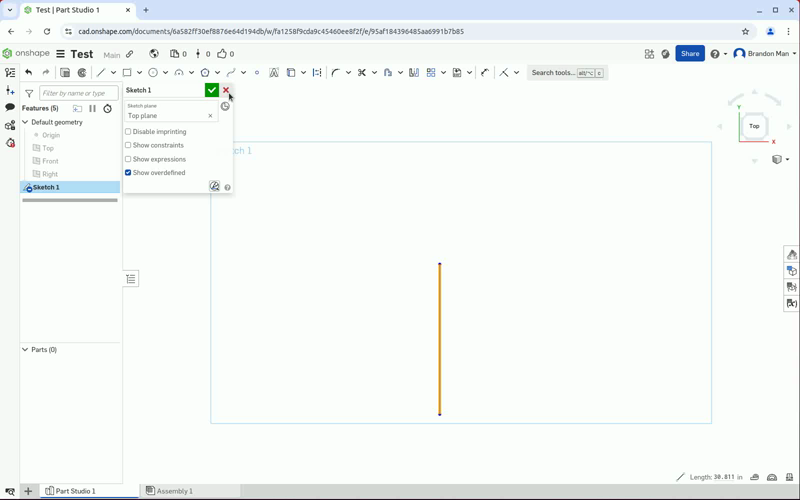
key(shift+h)
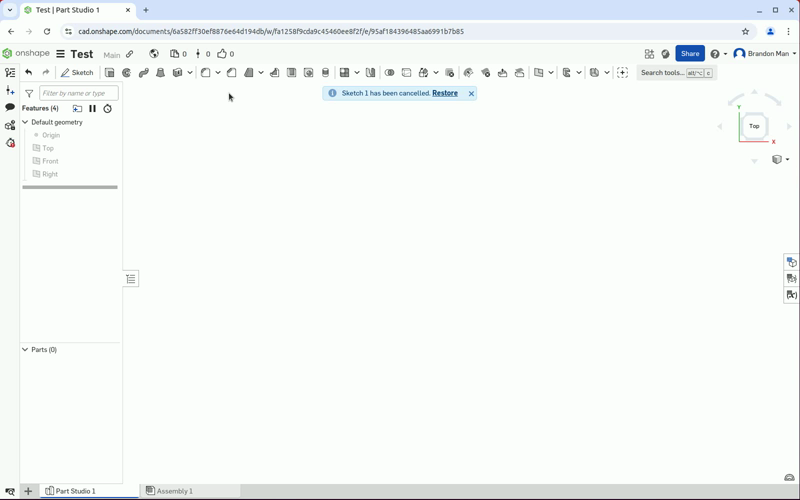
mouse_move(73, 352)
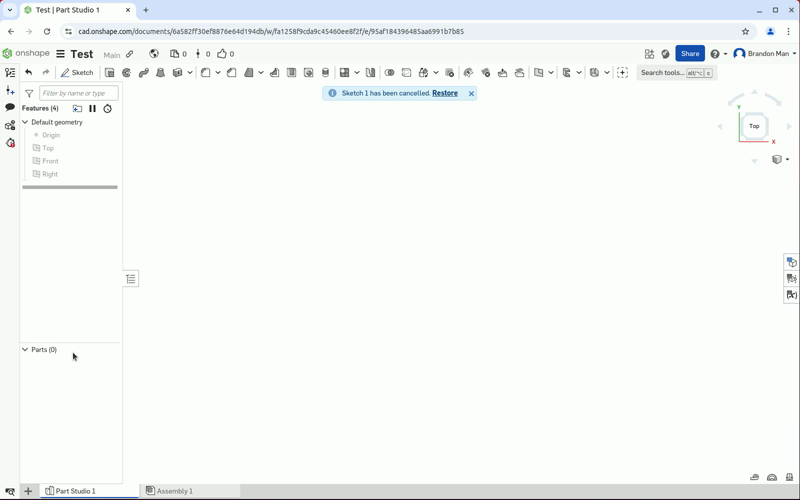
key(y)
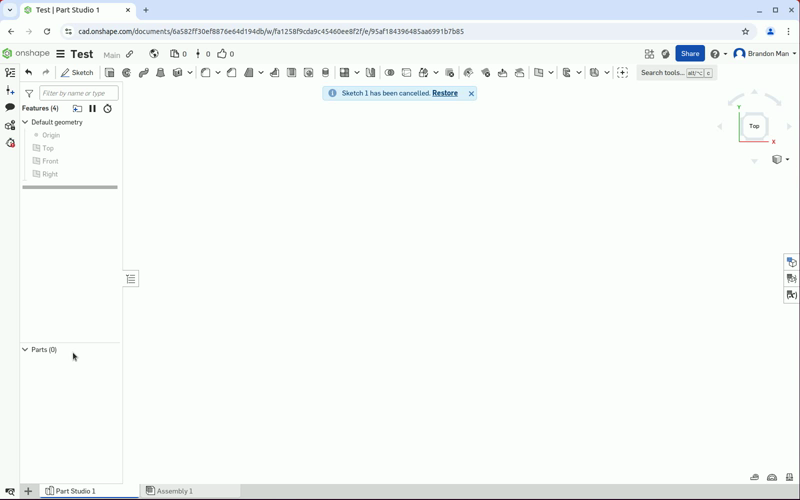
key(shift+p)
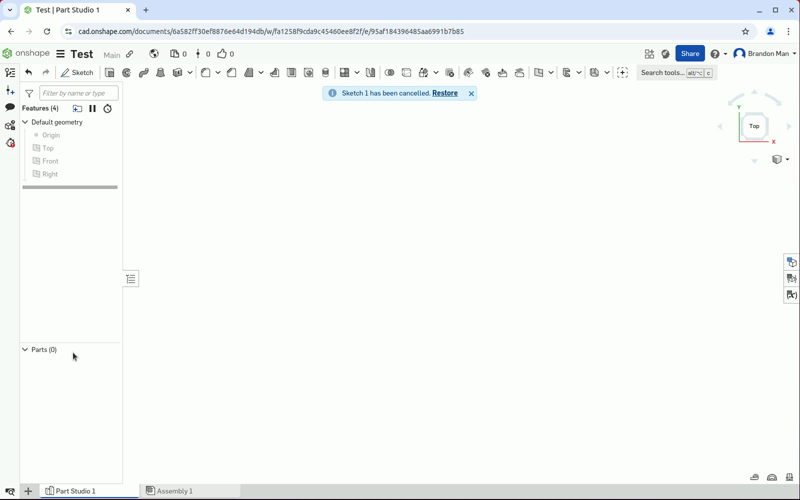
key(space)
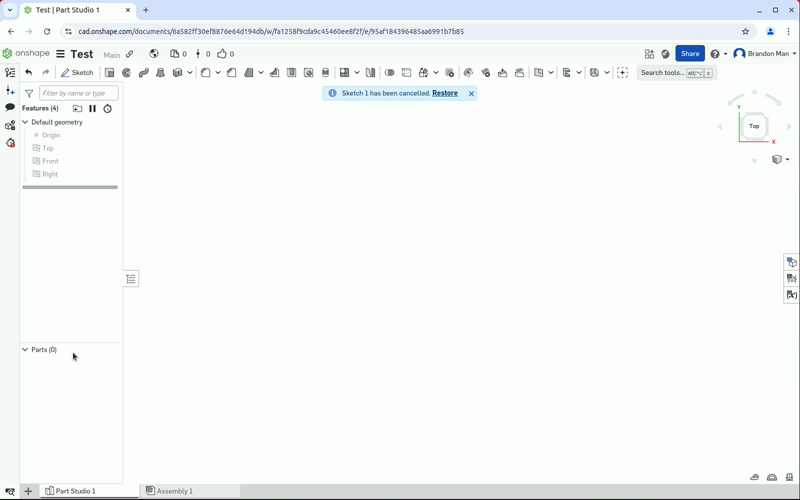
key_down(shift)
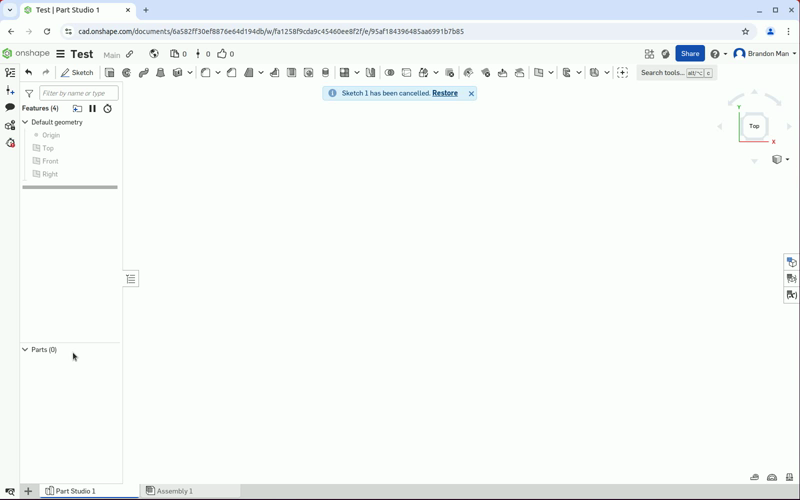
key(up)
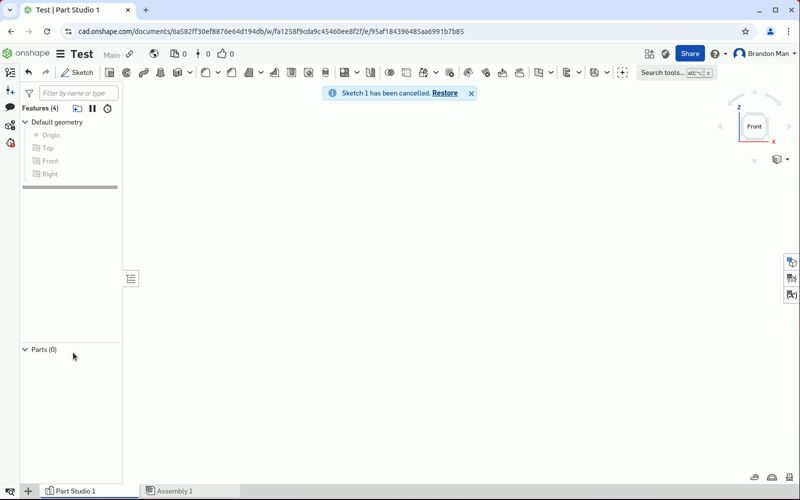
key_up(shift)
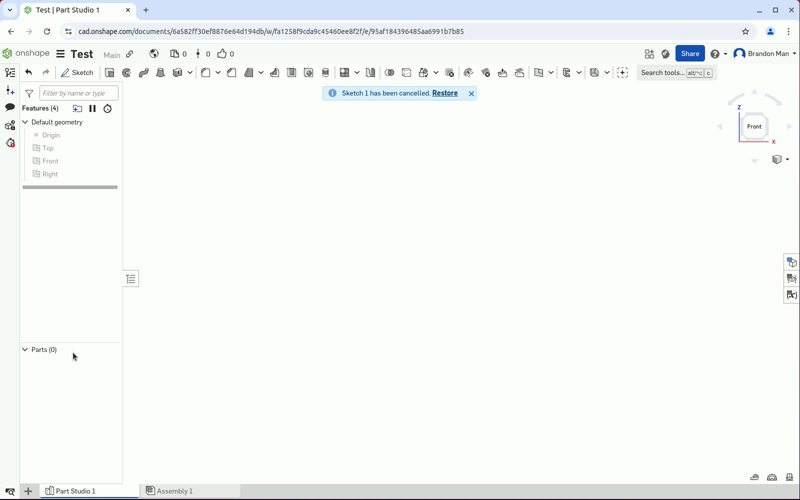
mouse_move(73, 352)
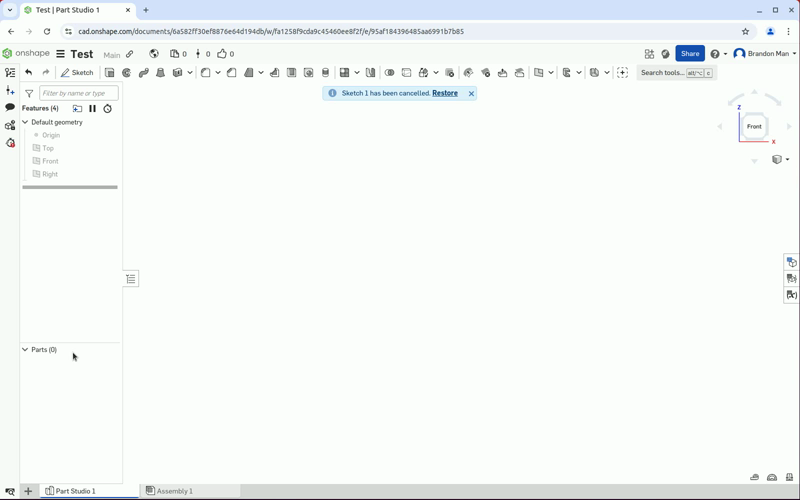
key(shift+y)
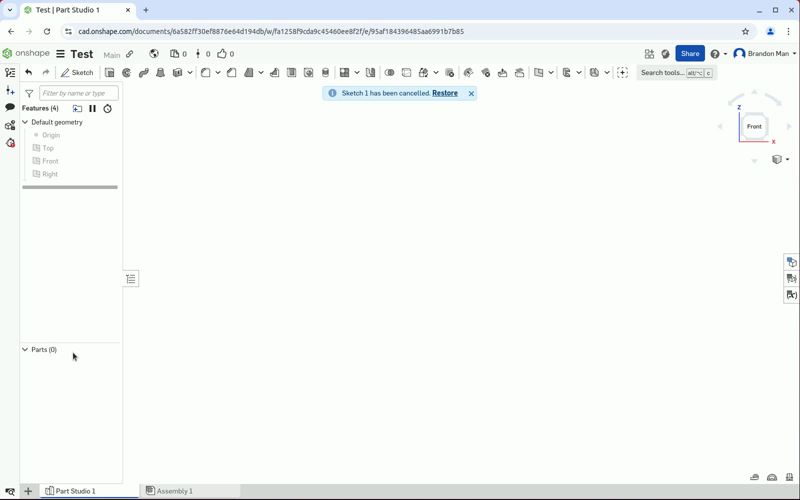
key(shift+s)
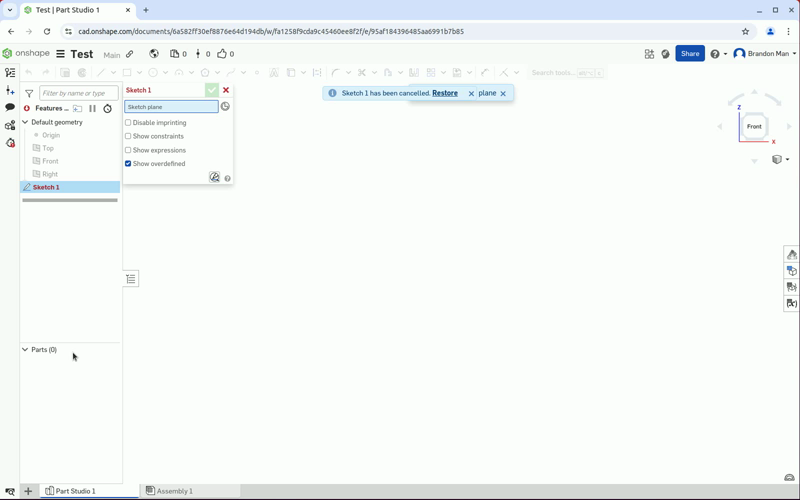
mouse_move(73, 163)
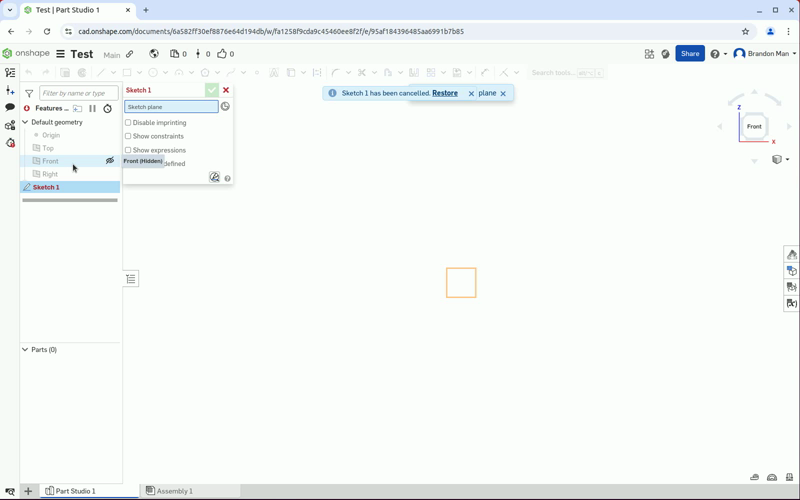
click(73, 163)
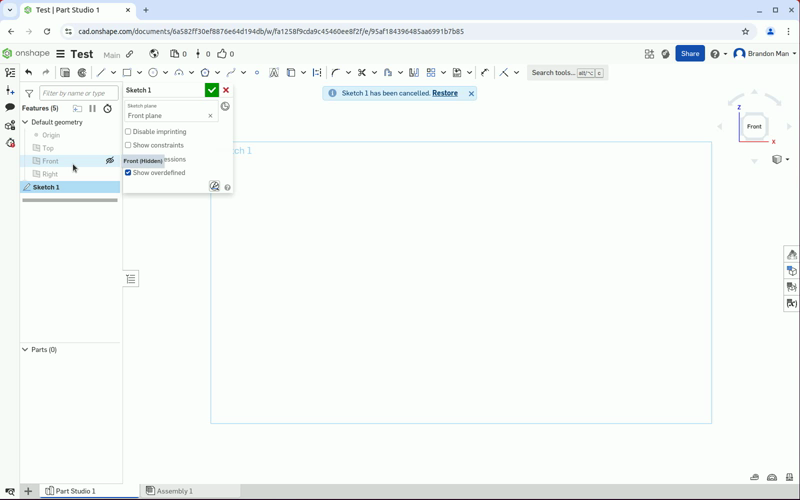
mouse_move(73, 352)
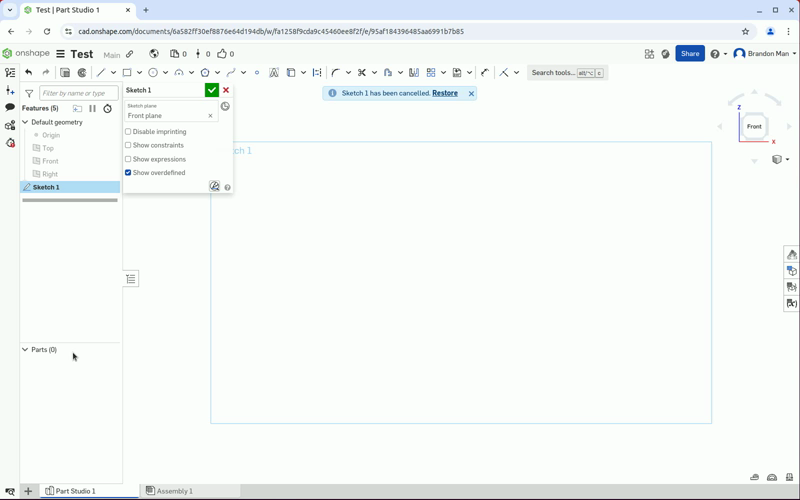
key(y)
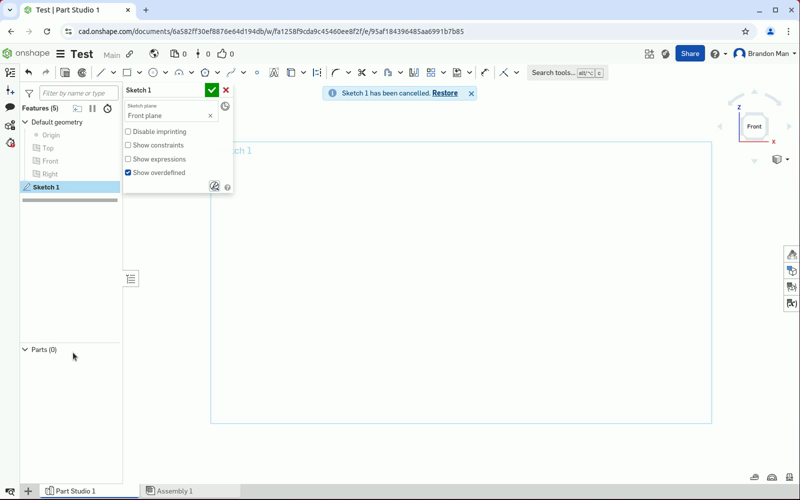
key(l)
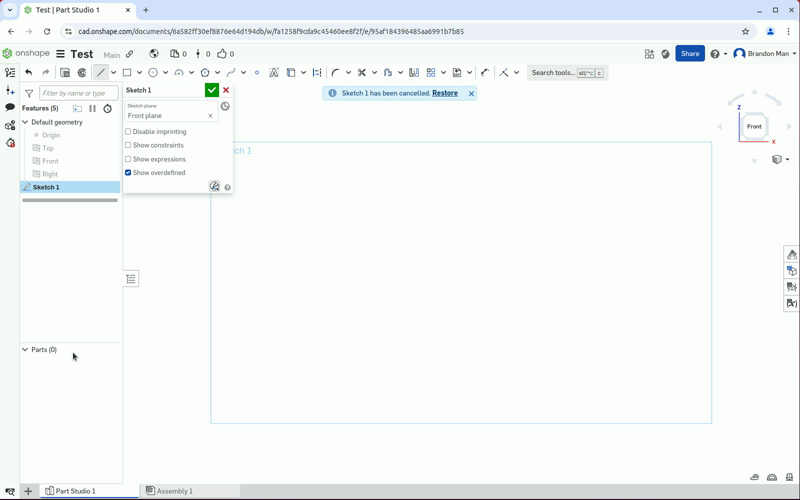
key_down(shift)
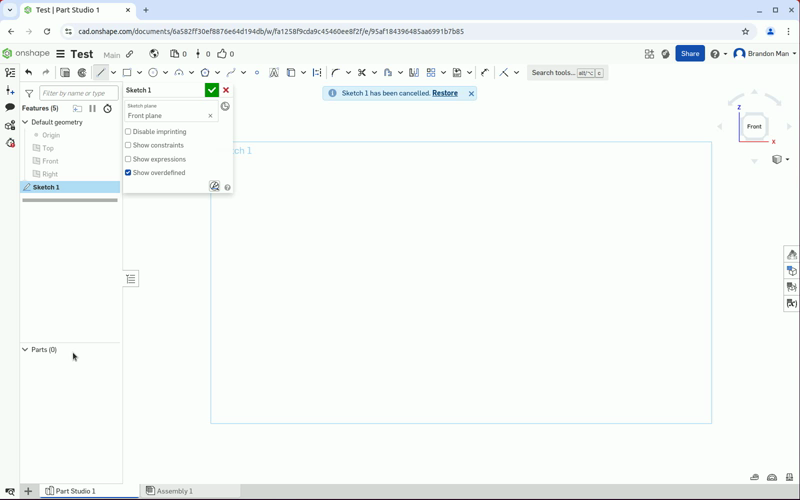
mouse_move(393, 348)
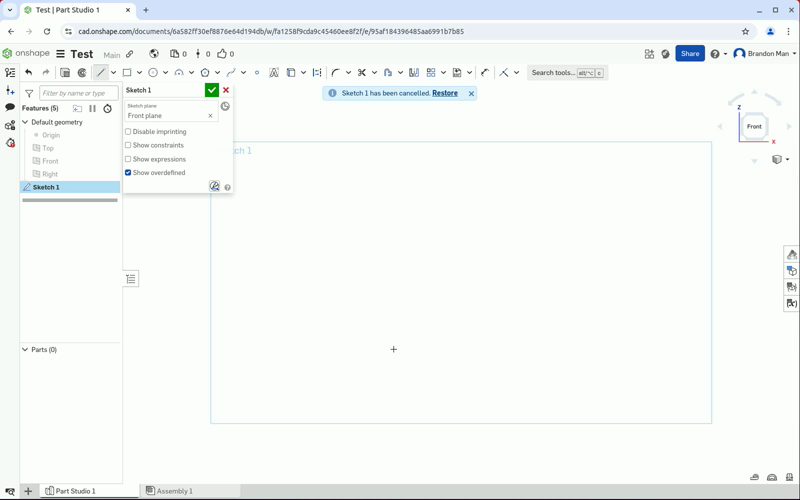
click(393, 348)
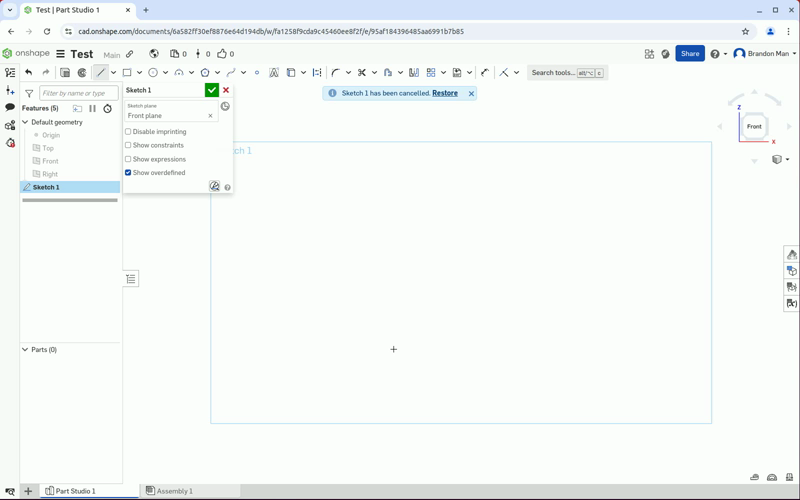
key_up(shift)
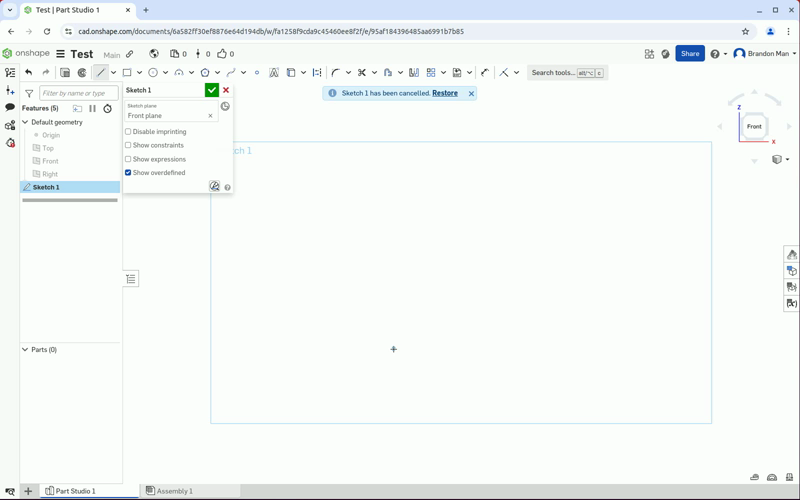
key_down(shift)
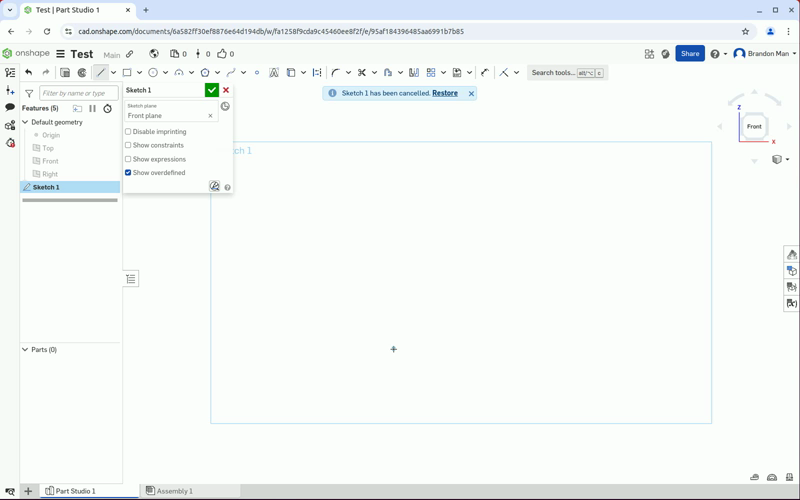
mouse_move(562, 348)
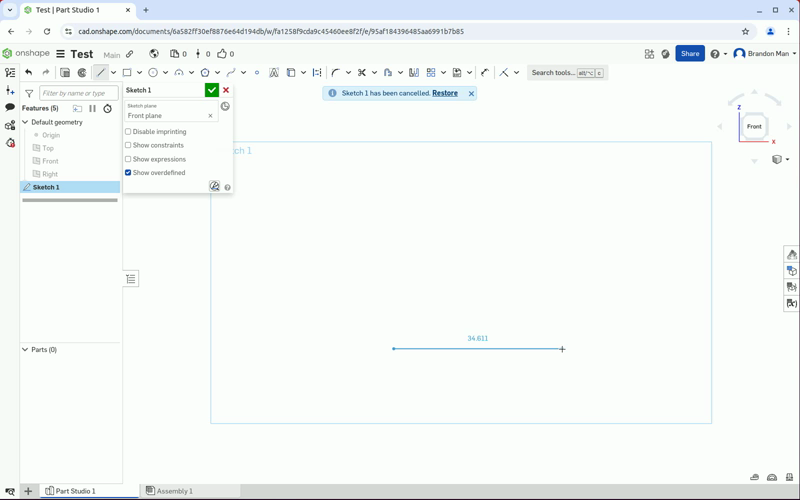
click(562, 348)
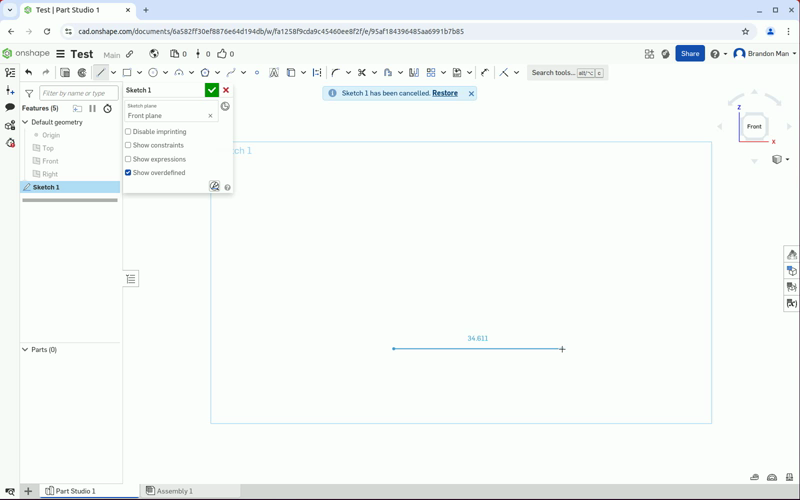
key_up(shift)
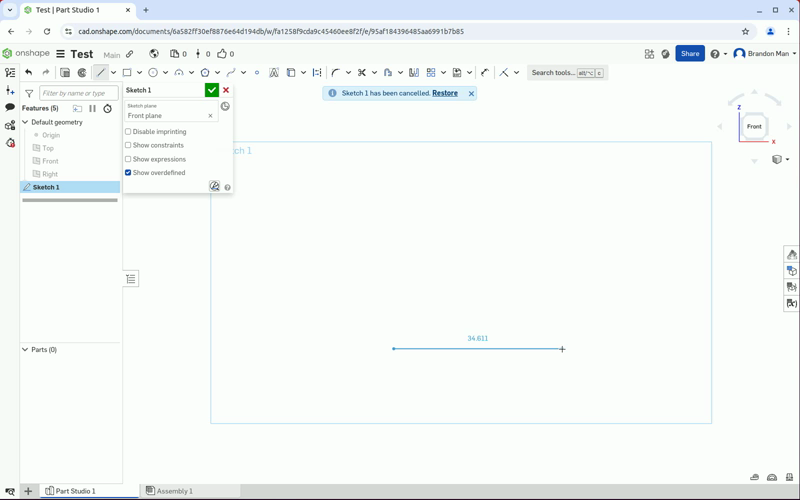
key_down(shift)
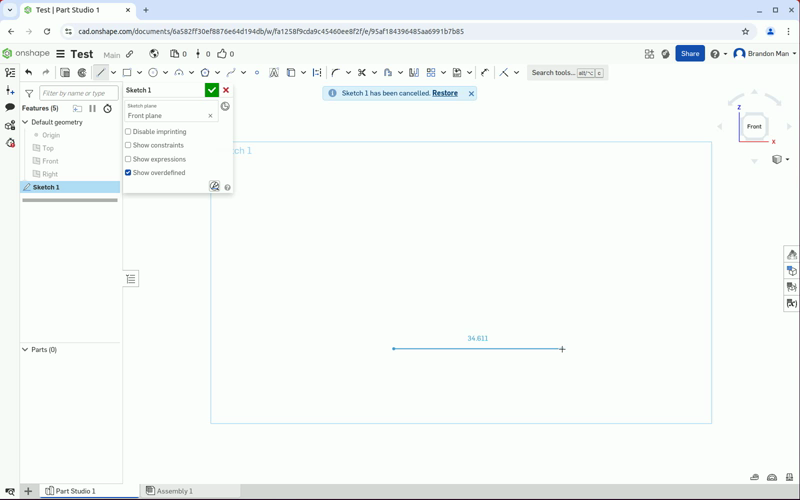
mouse_move(562, 263)
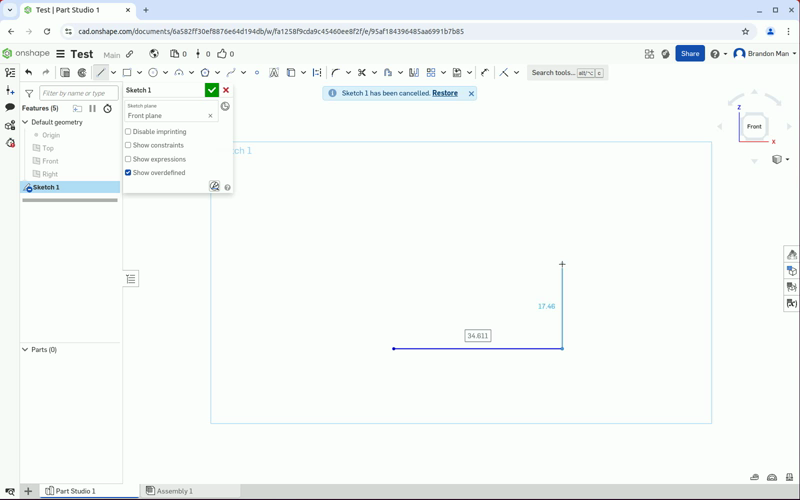
click(562, 263)
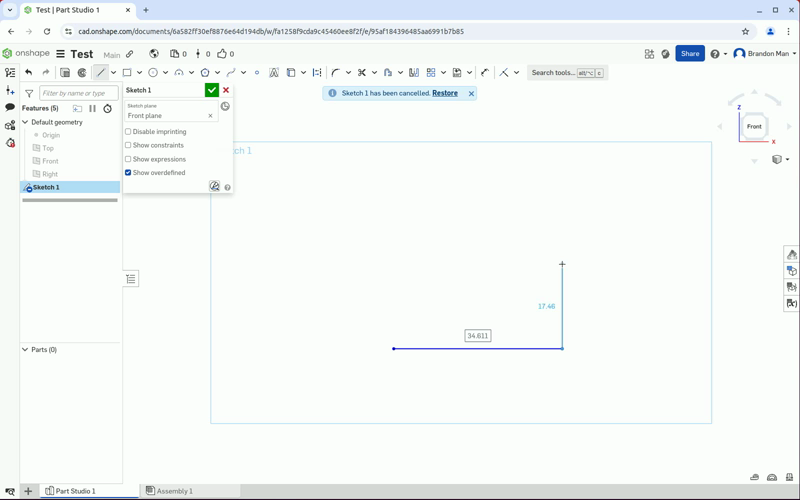
key_up(shift)
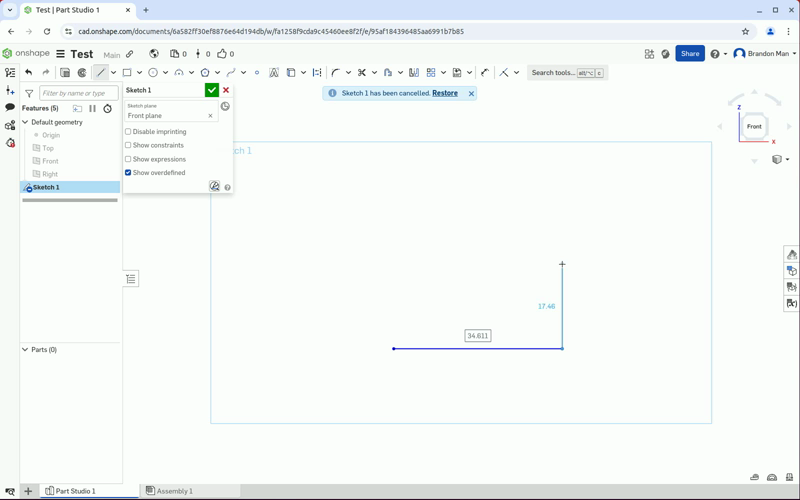
key_down(shift)
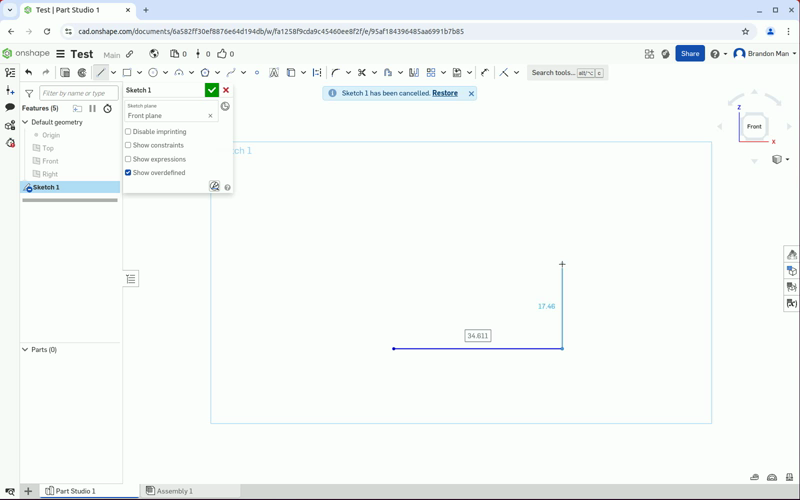
mouse_move(589, 263)
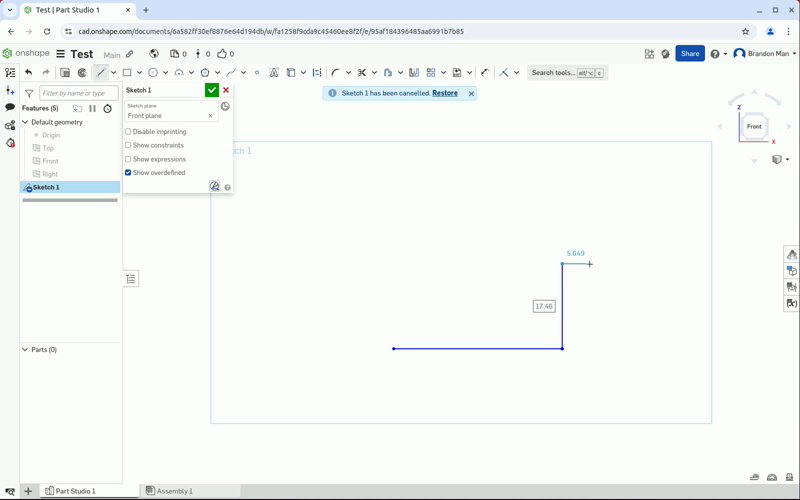
mouse_move(505, 263)
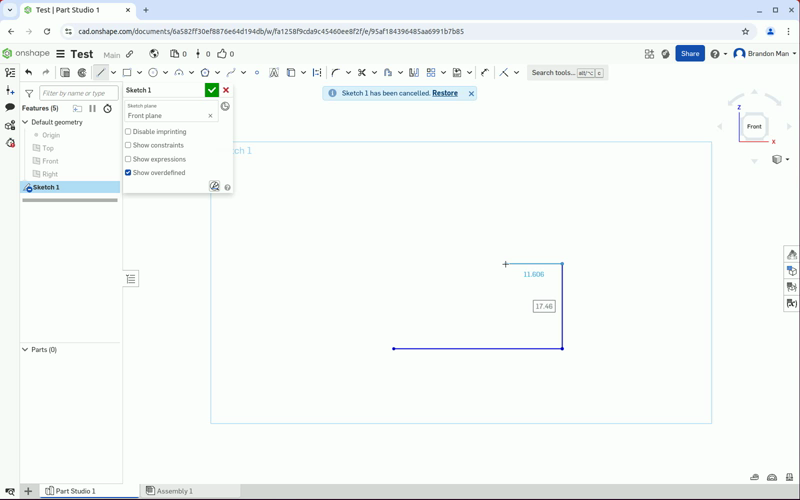
click(505, 263)
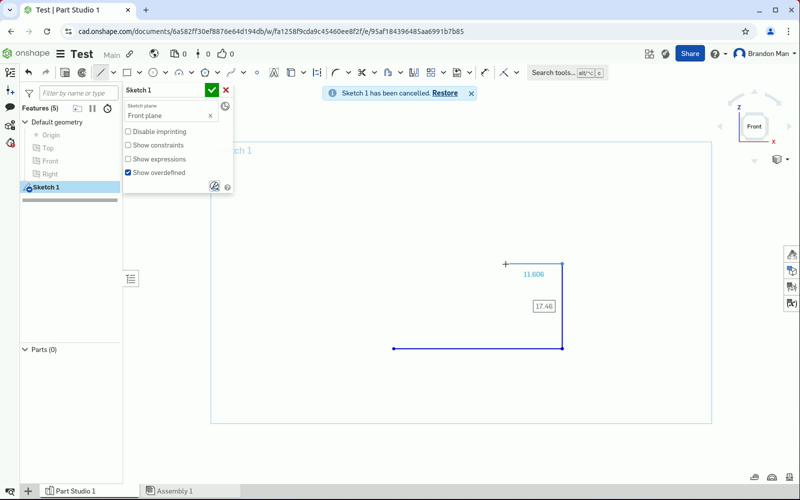
key_up(shift)
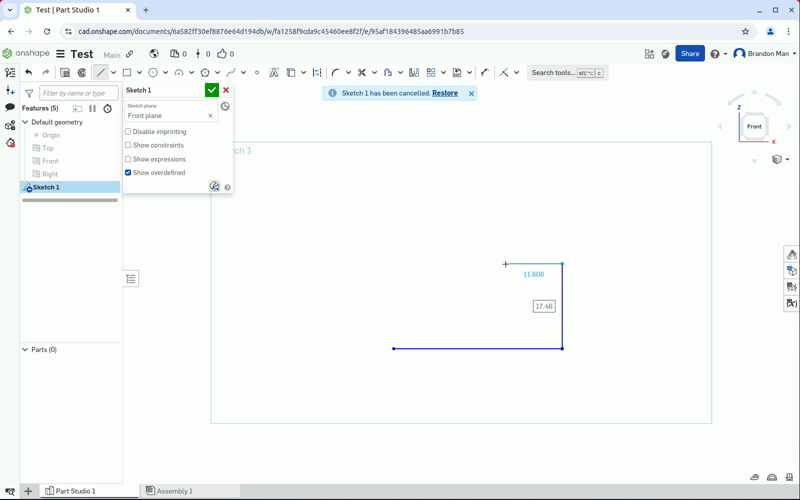
key_down(shift)
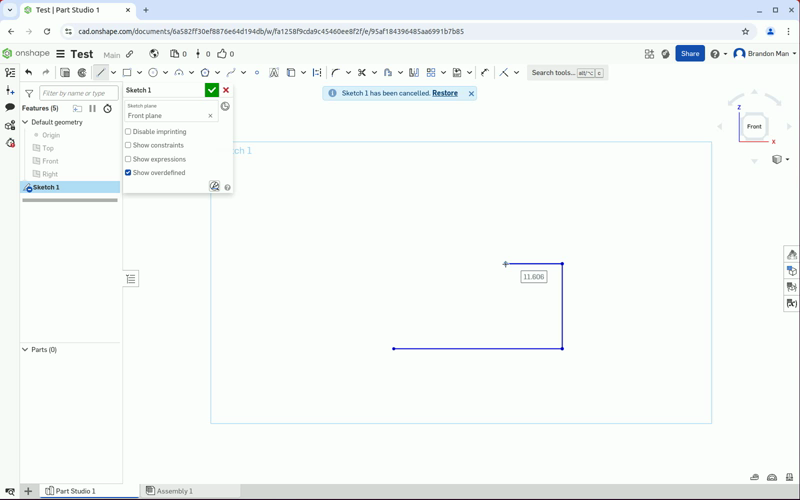
mouse_move(535, 263)
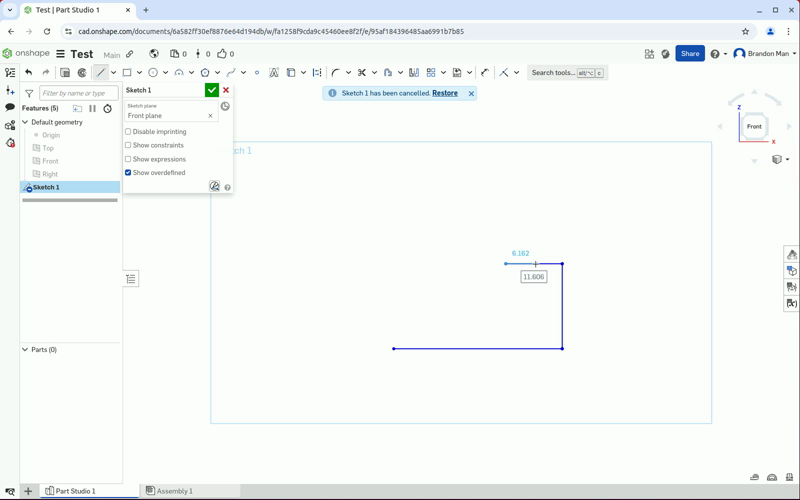
mouse_move(505, 237)
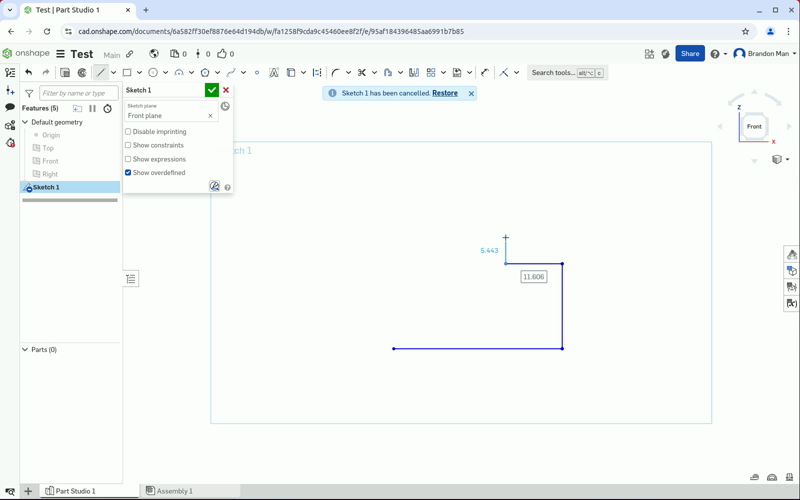
click(505, 237)
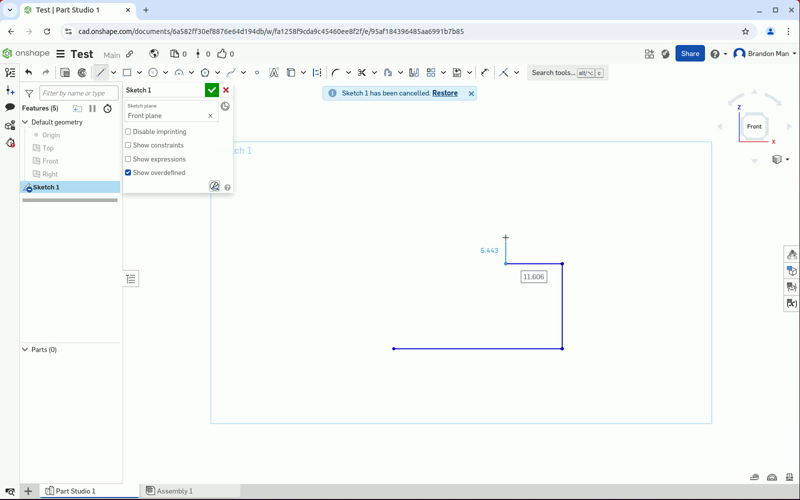
key_up(shift)
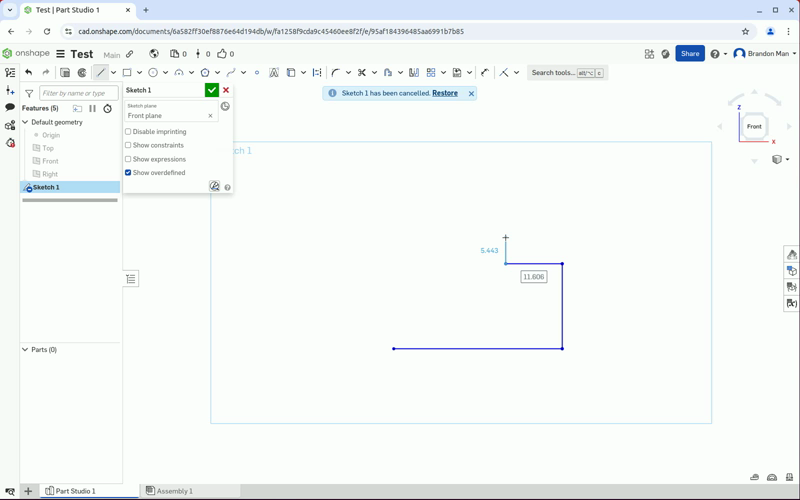
key_down(shift)
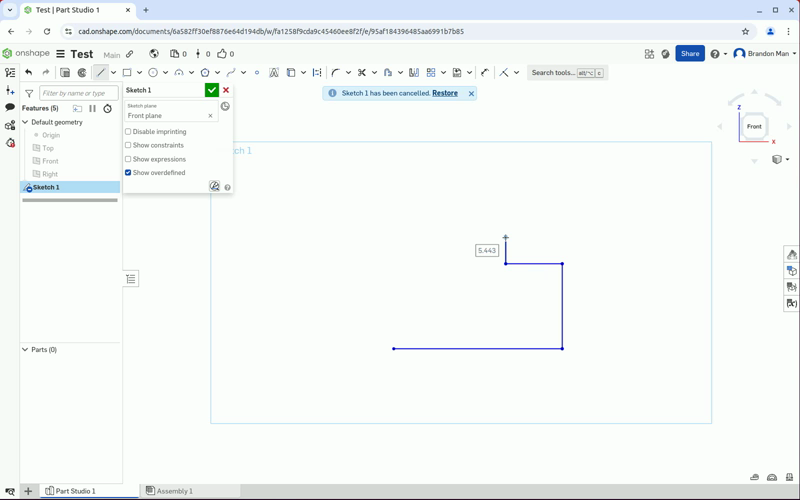
mouse_move(393, 237)
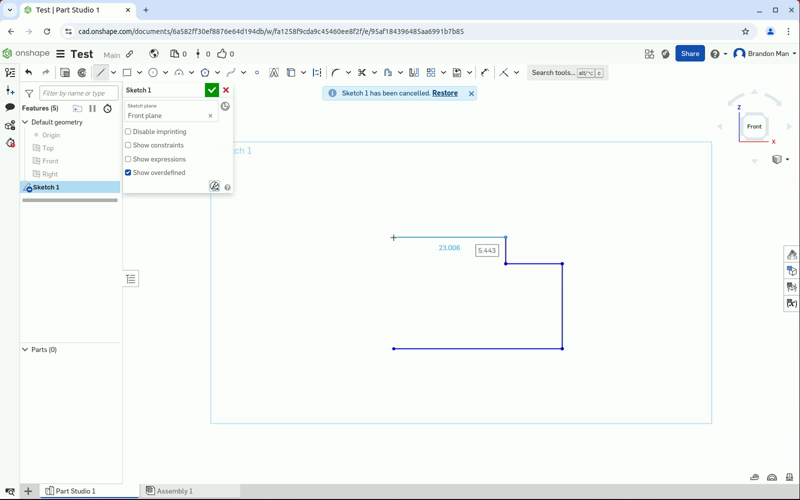
click(393, 237)
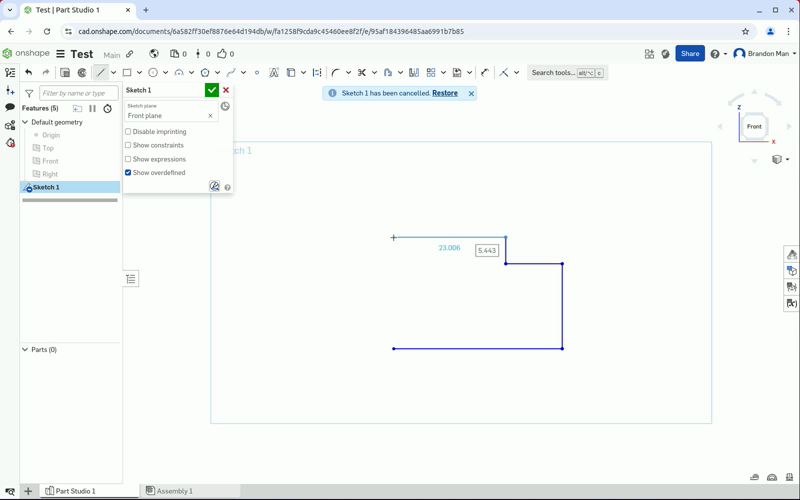
key_up(shift)
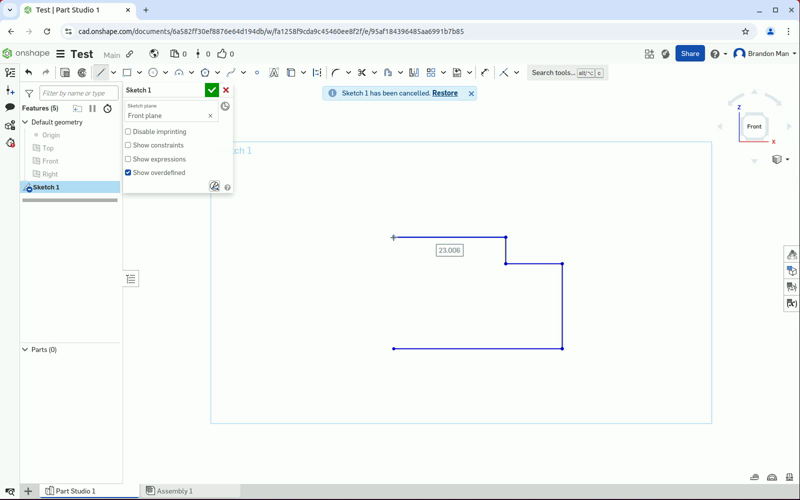
key_down(shift)
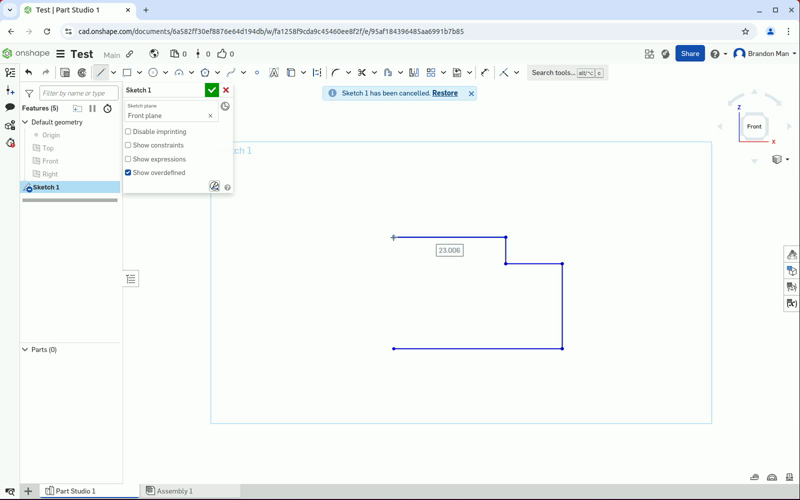
mouse_move(393, 348)
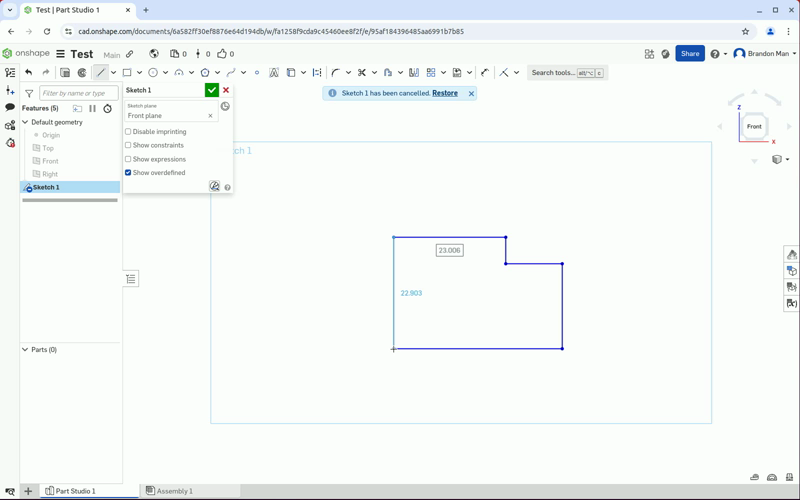
key_up(shift)
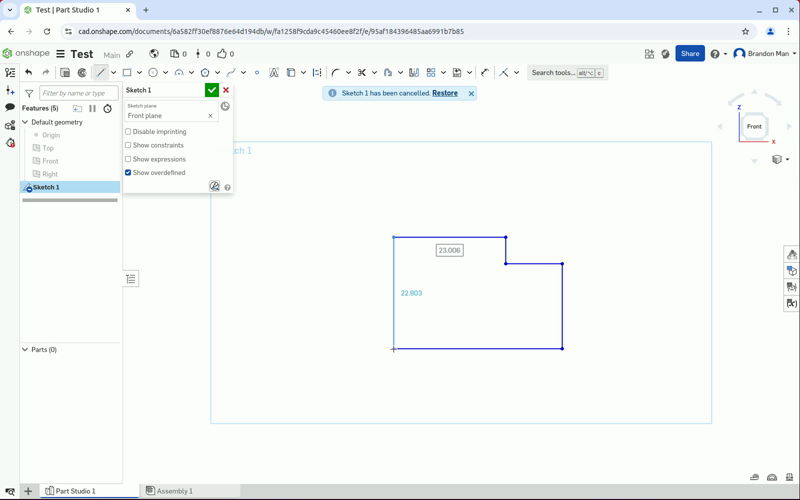
click(393, 348)
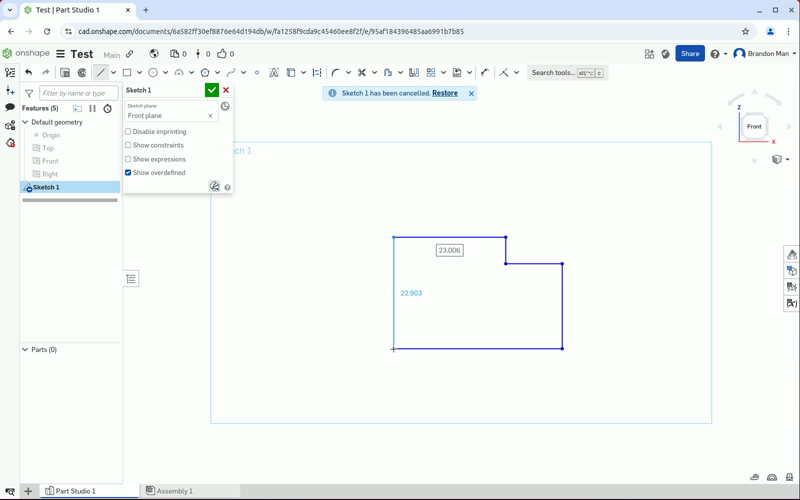
key(esc)
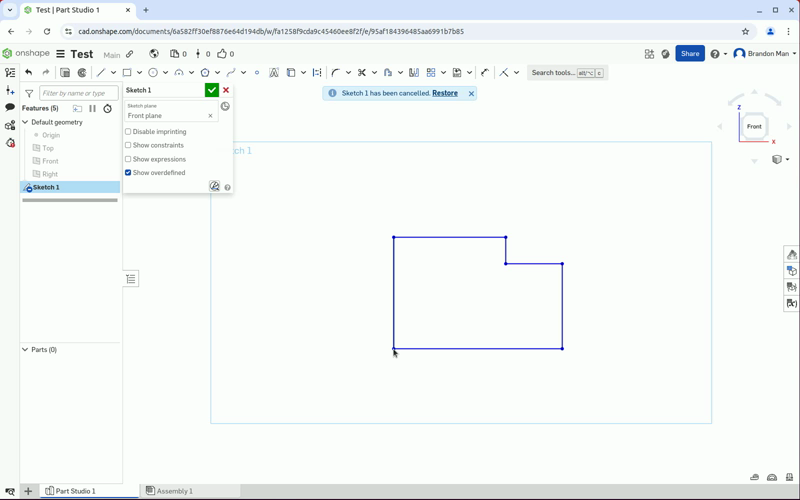
mouse_move(418, 302)
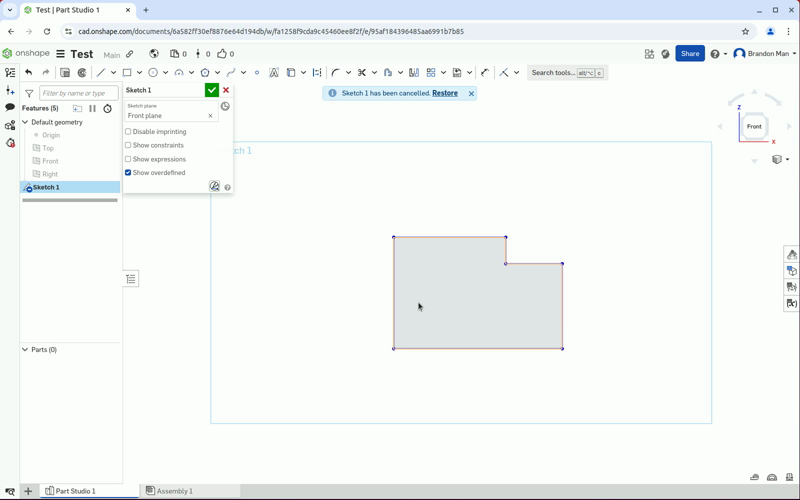
click(418, 302)
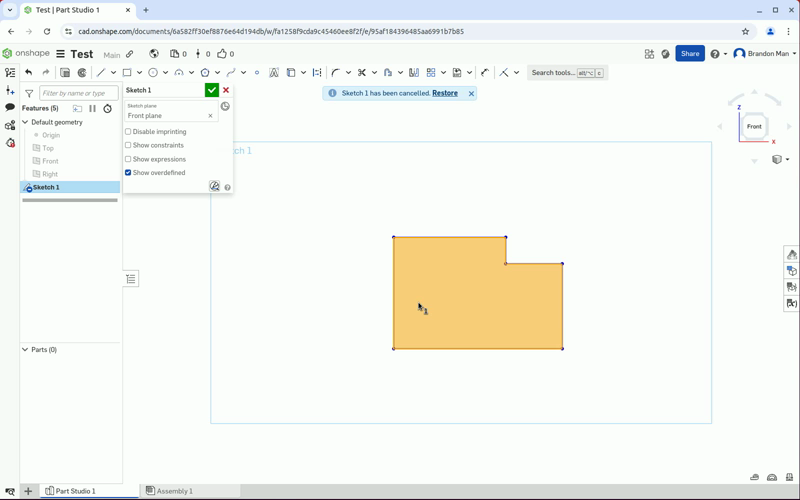
mouse_move(73, 352)
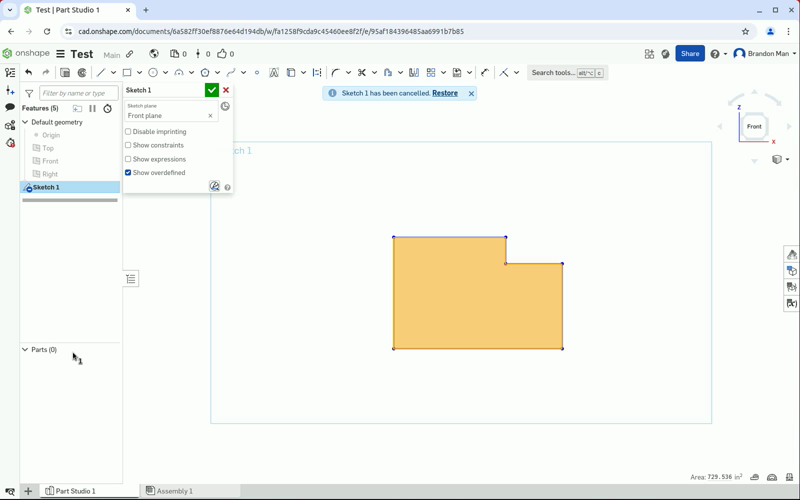
key(shift+y)
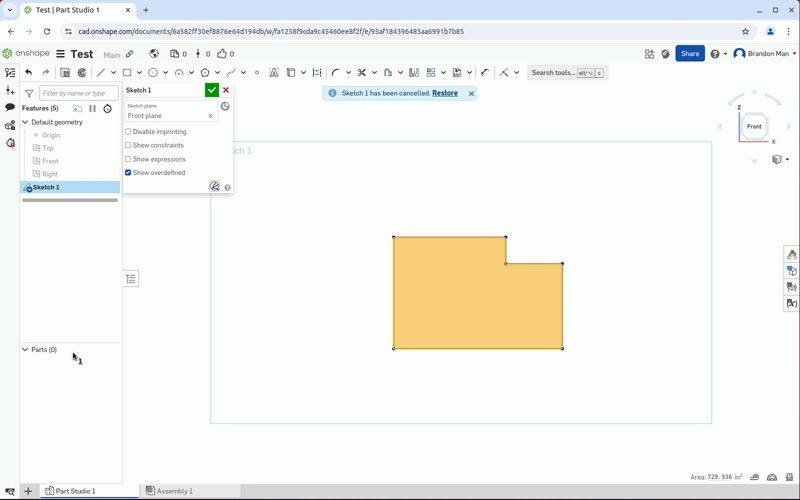
key(shift+e)
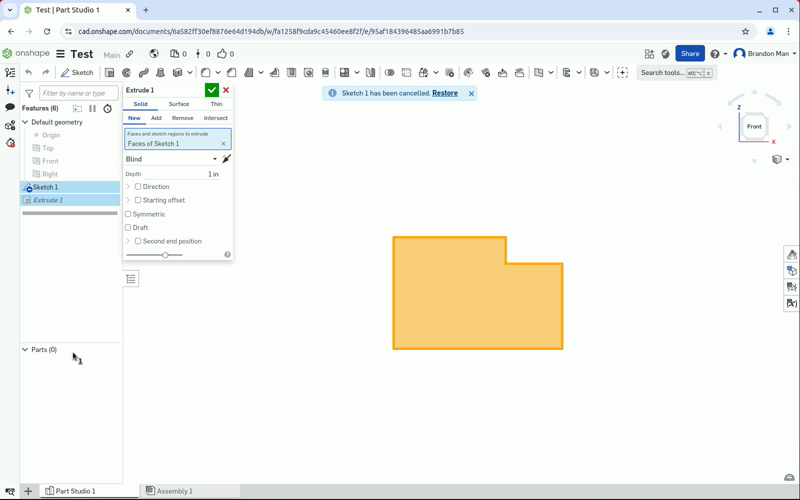
mouse_move(143, 106)
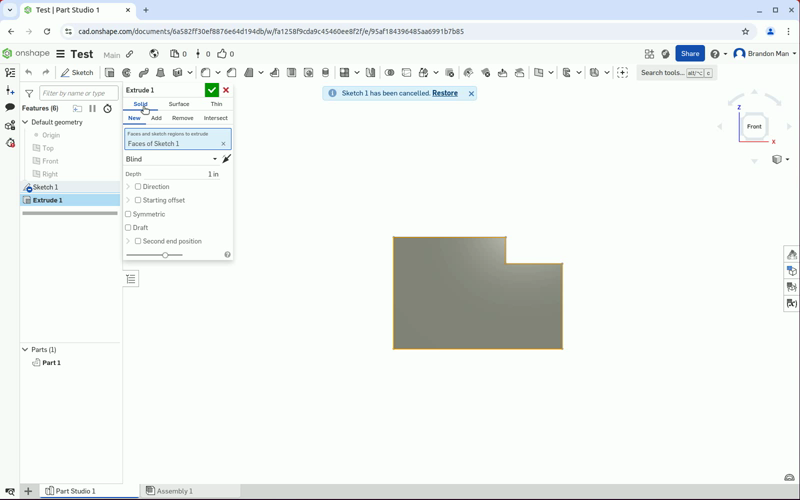
click(143, 106)
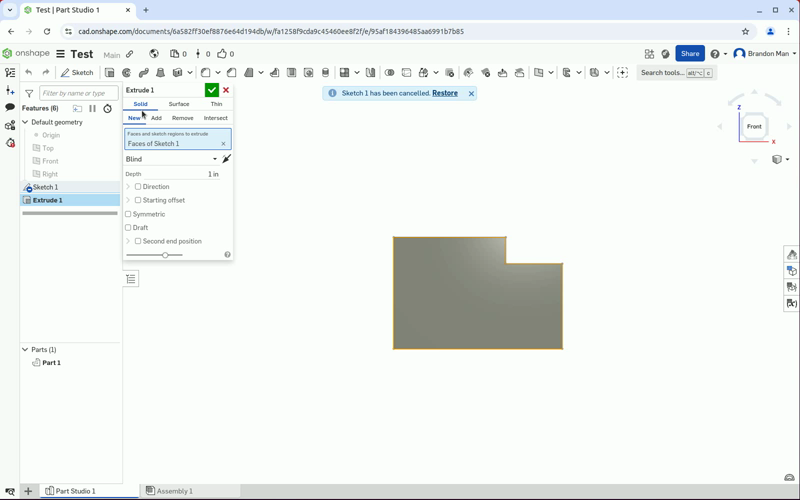
mouse_move(137, 120)
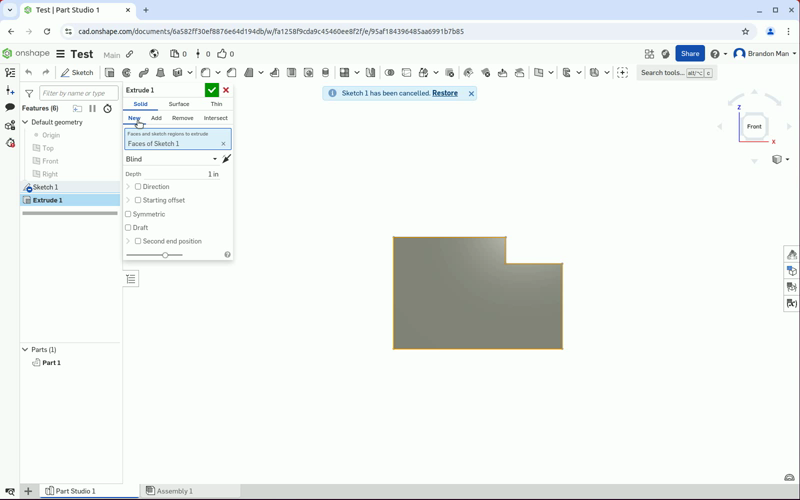
click(137, 120)
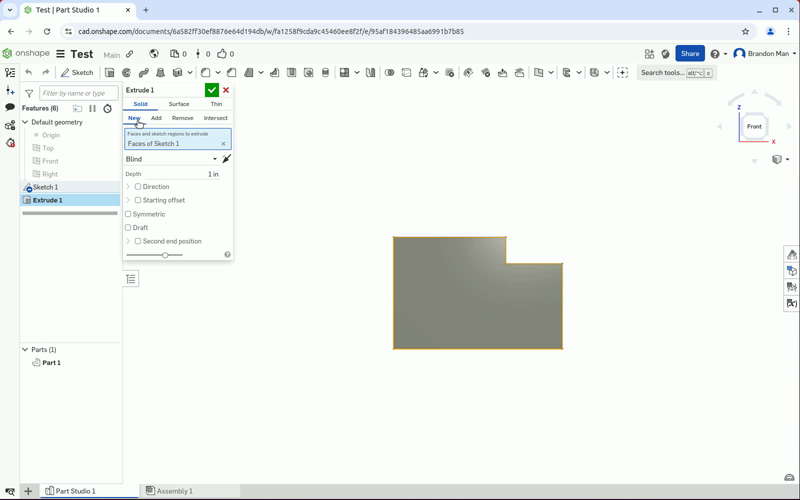
key(tab, 4)
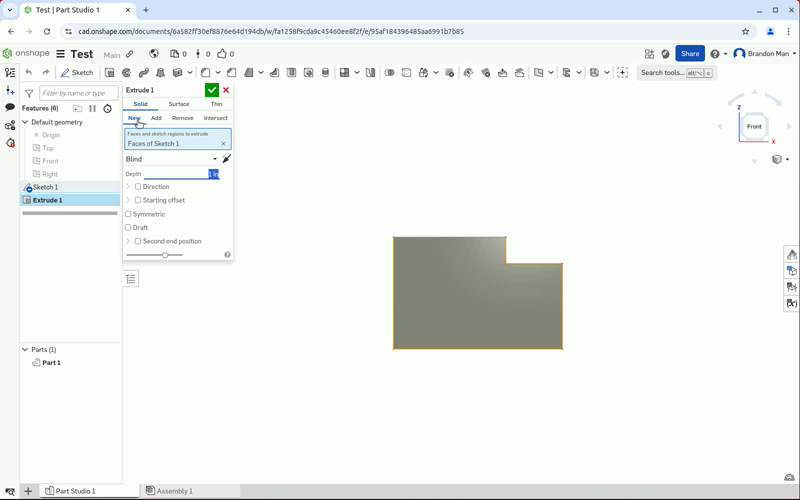
text(11.554)
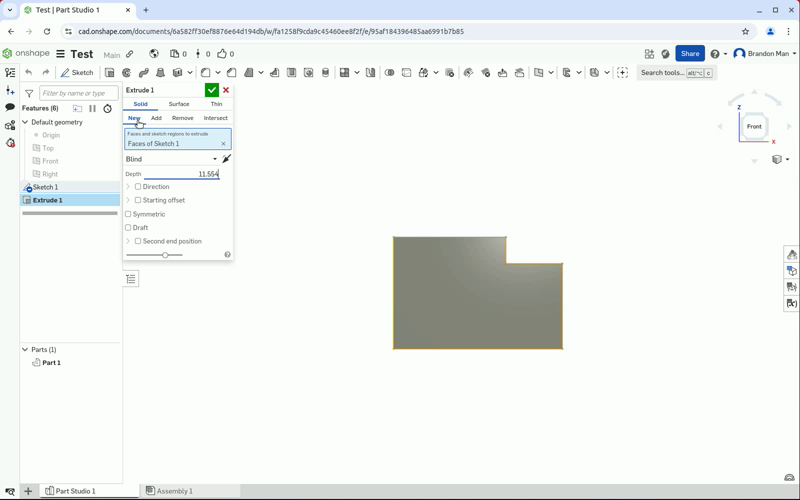
key(enter)
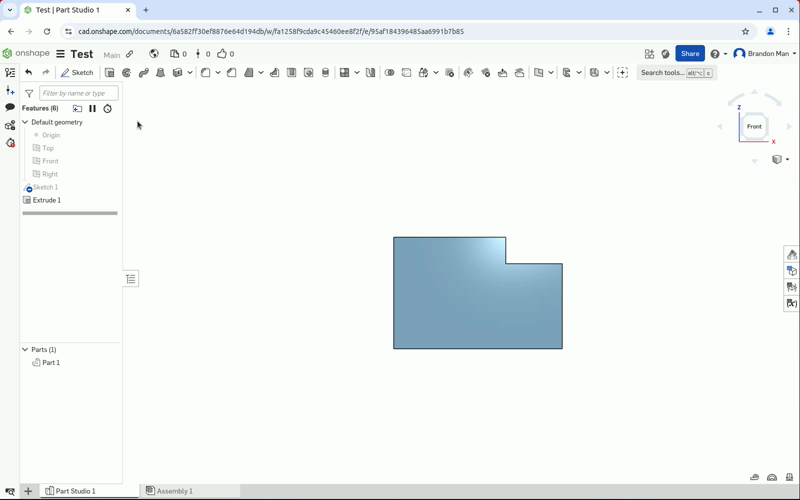
key(shift+h)
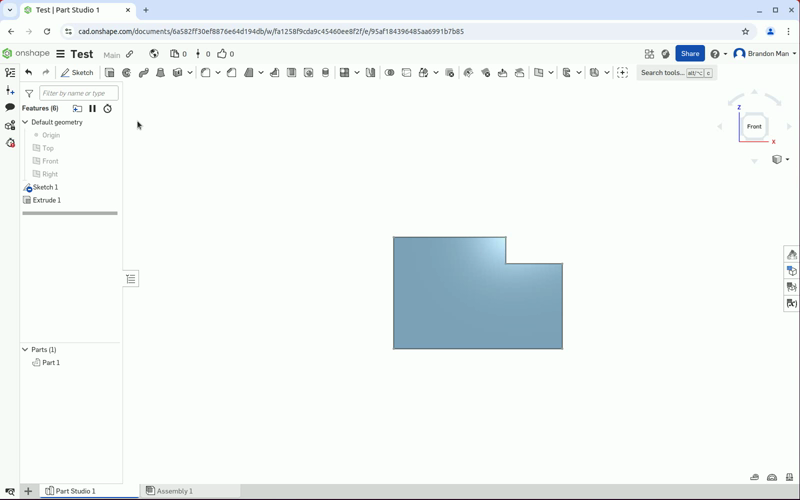
key(shift+h)
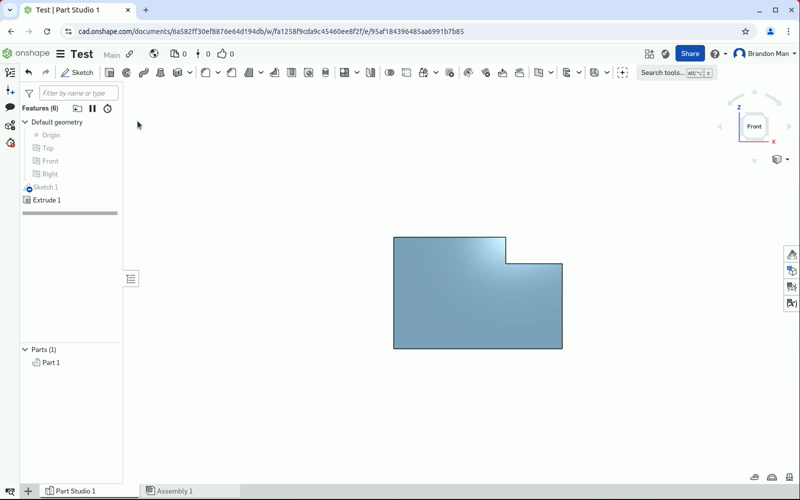
mouse_move(73, 189)
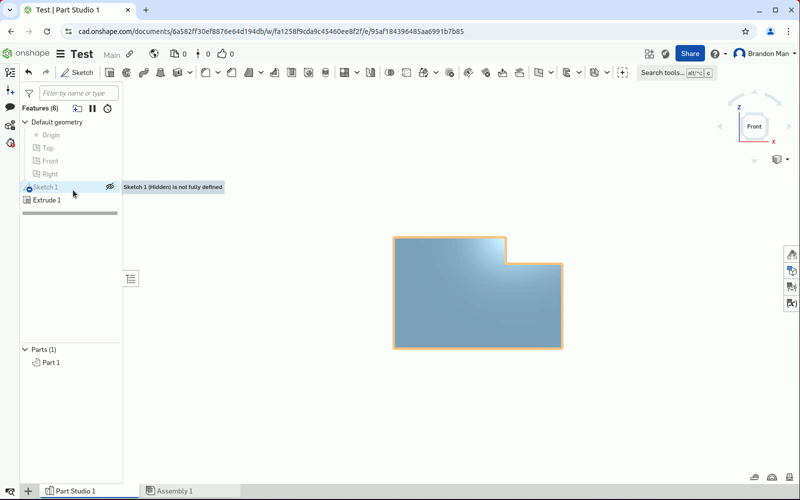
click(73, 189)
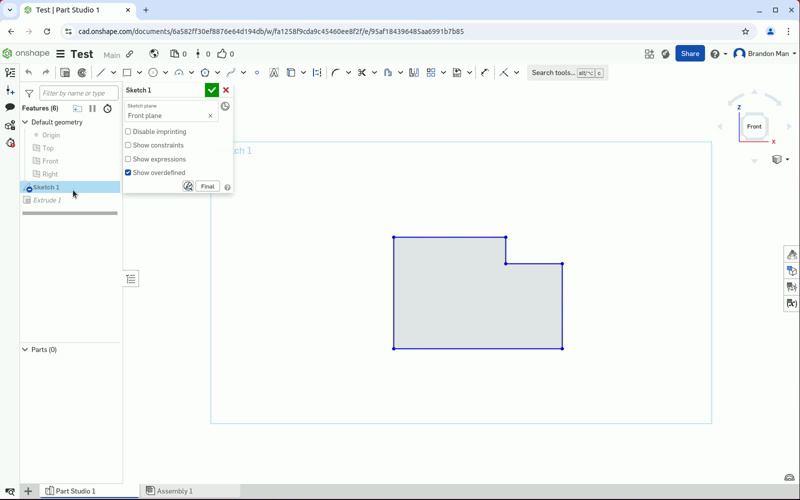
mouse_move(229, 92)
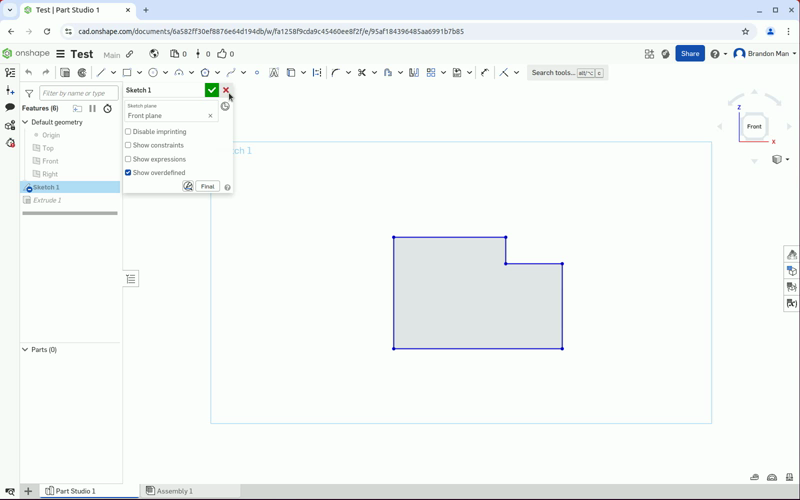
click(229, 92)
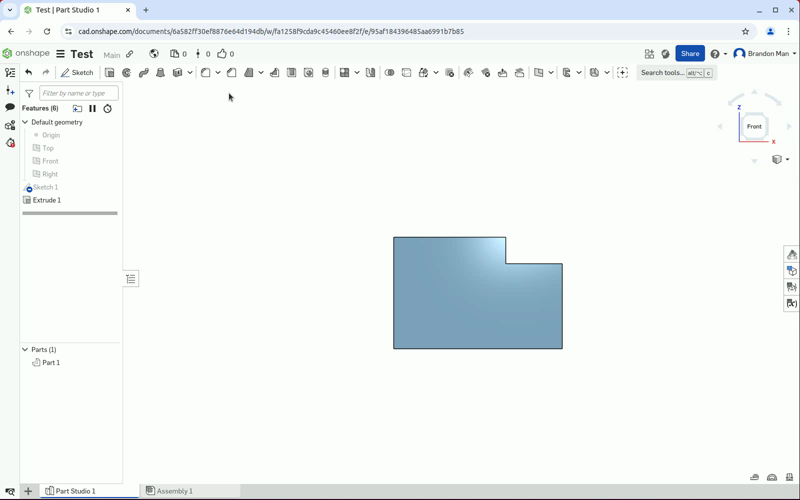
mouse_move(541, 75)
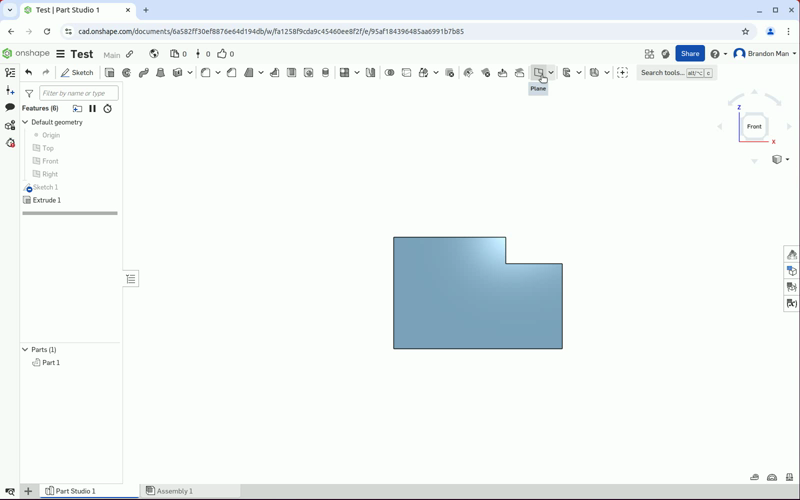
click(541, 75)
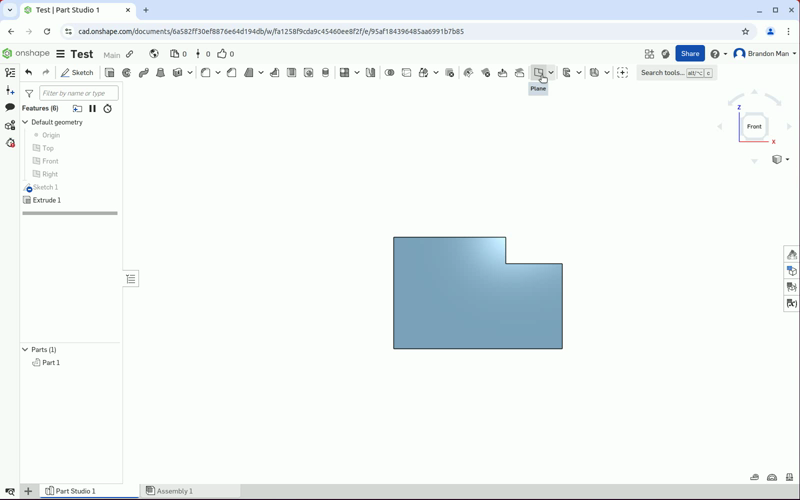
mouse_move(73, 163)
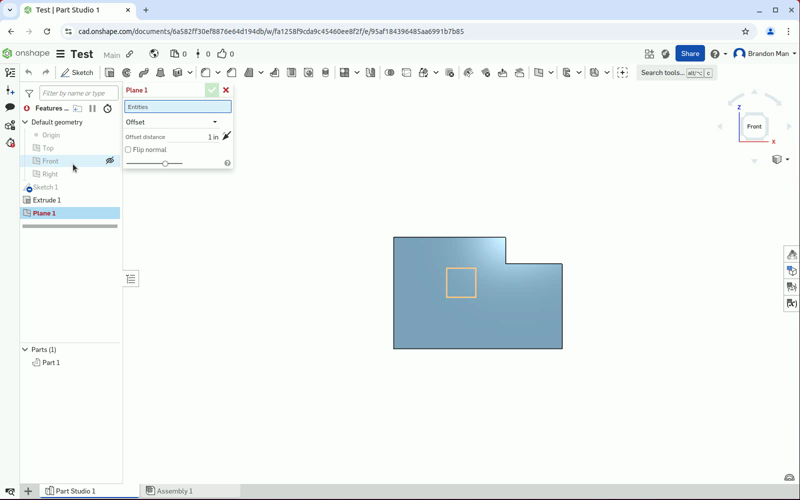
click(73, 163)
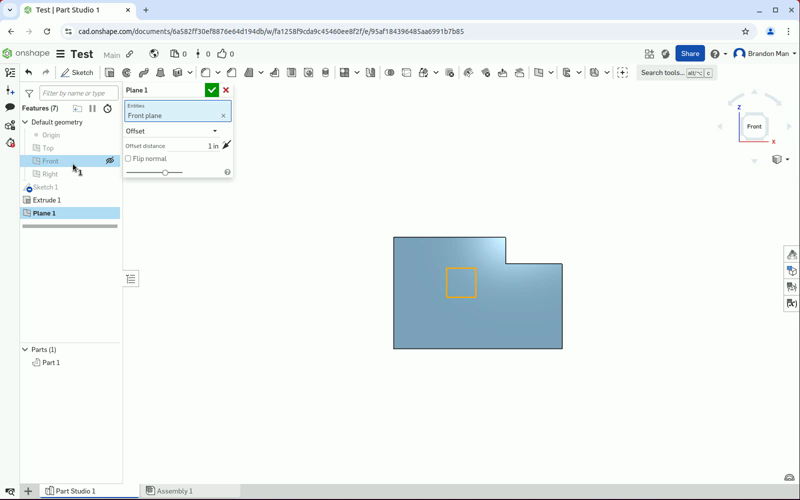
key(tab, 2)
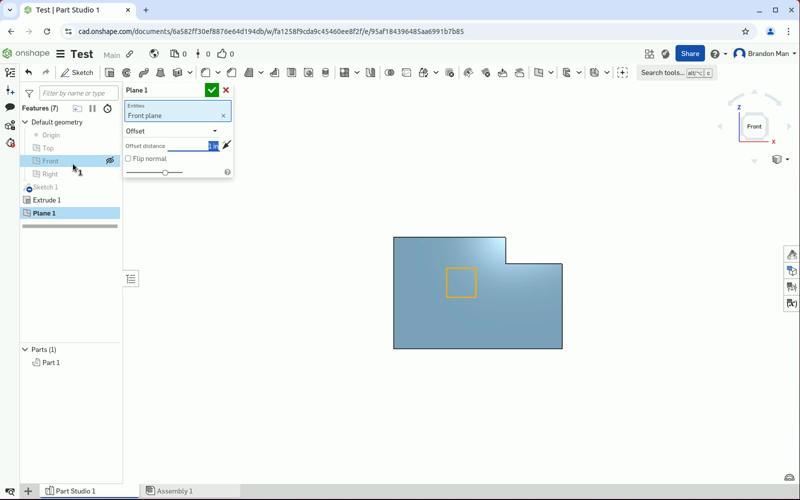
text(11.554)
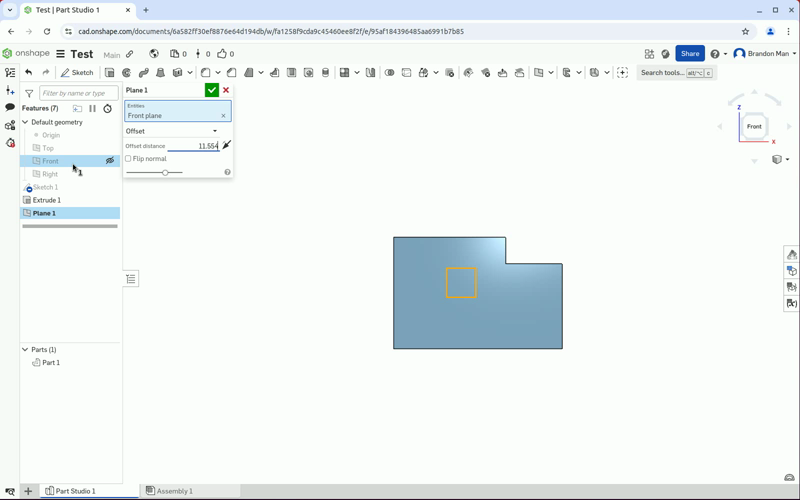
key(enter, 2)
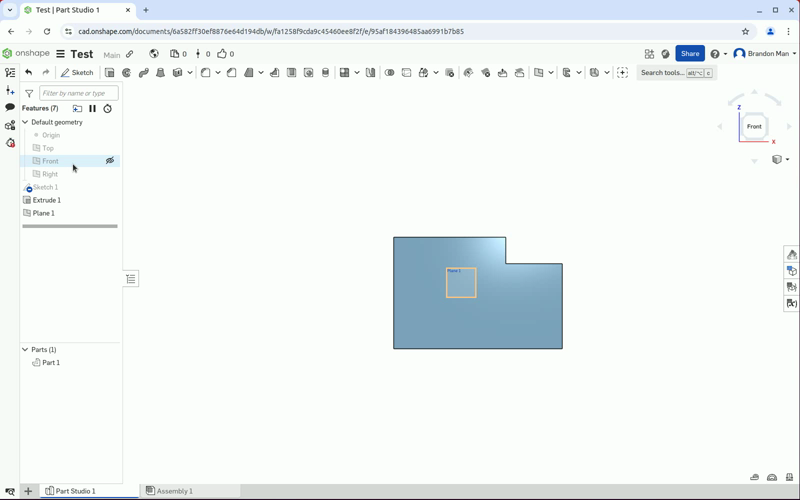
key(shift+s)
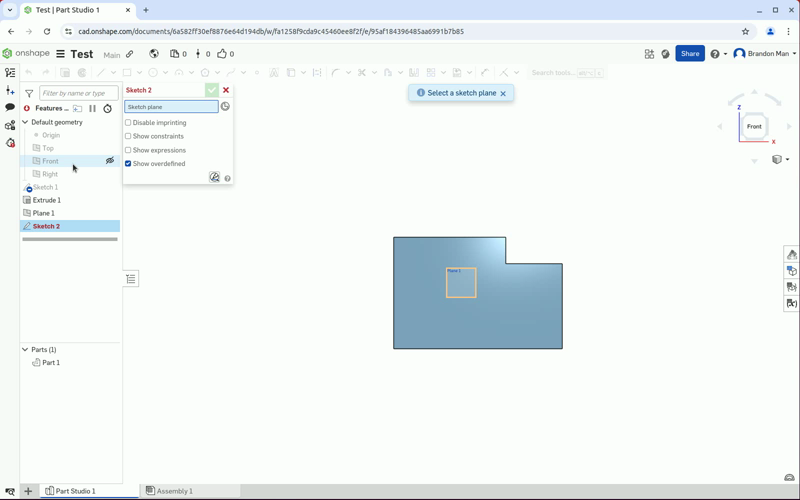
mouse_move(73, 215)
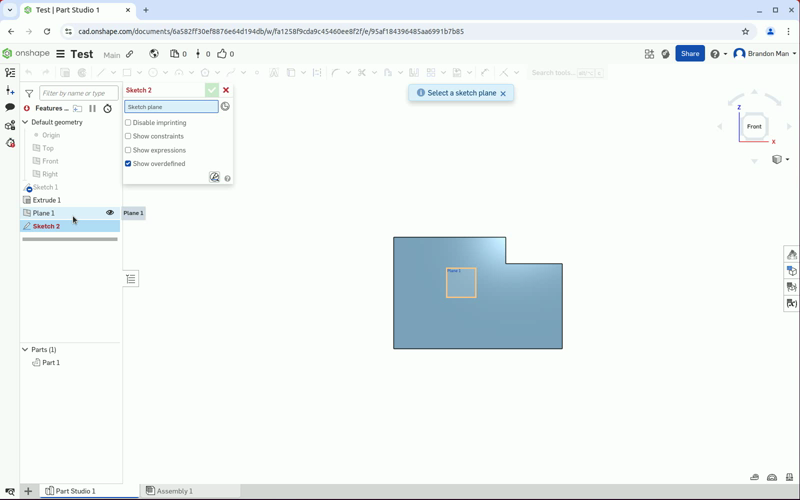
click(73, 215)
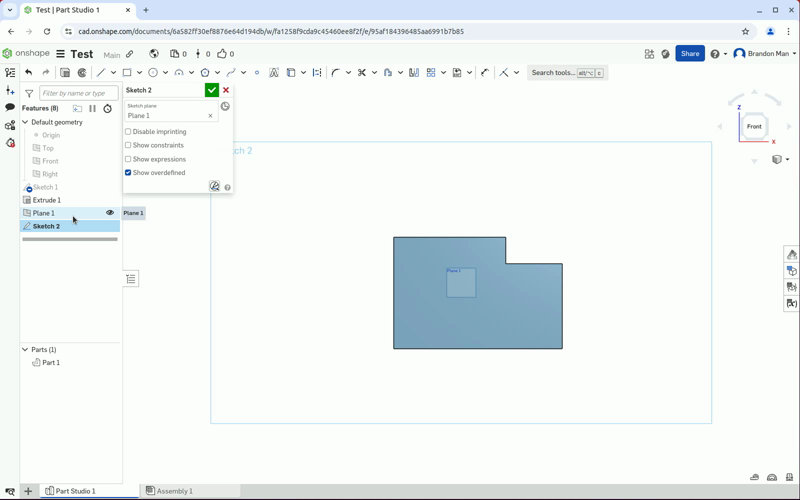
mouse_move(73, 352)
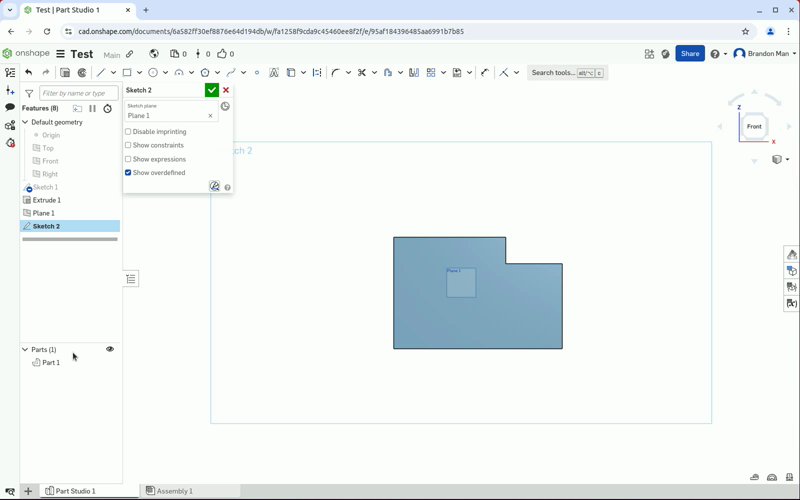
key(y)
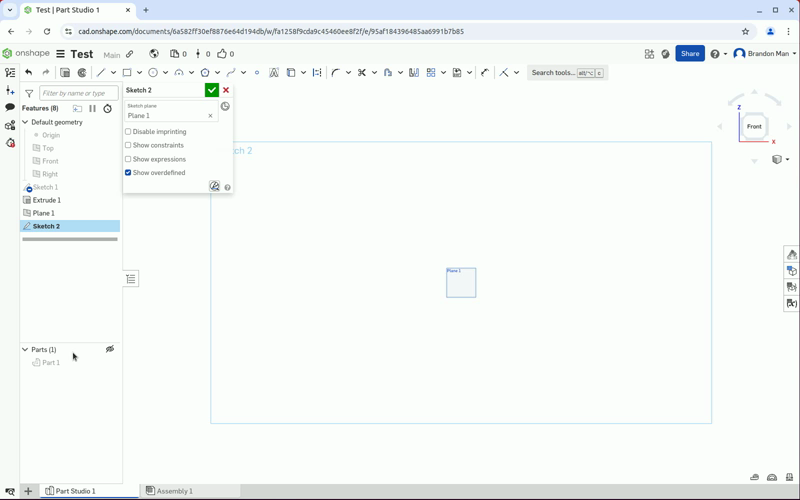
key(l)
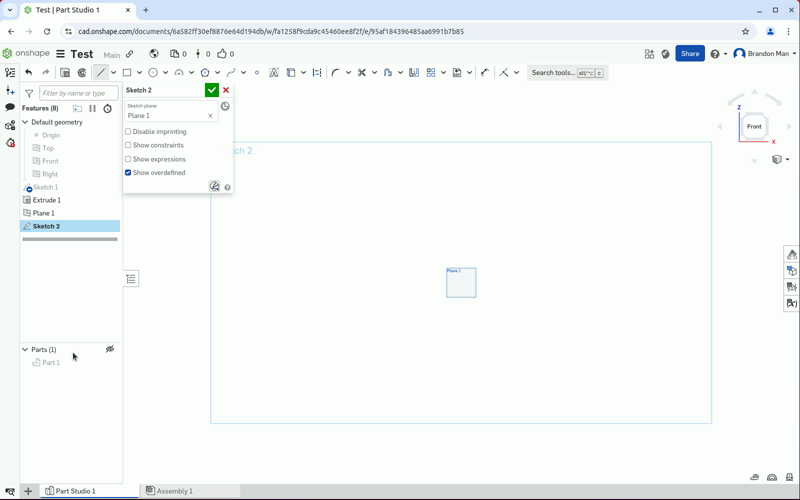
key_down(shift)
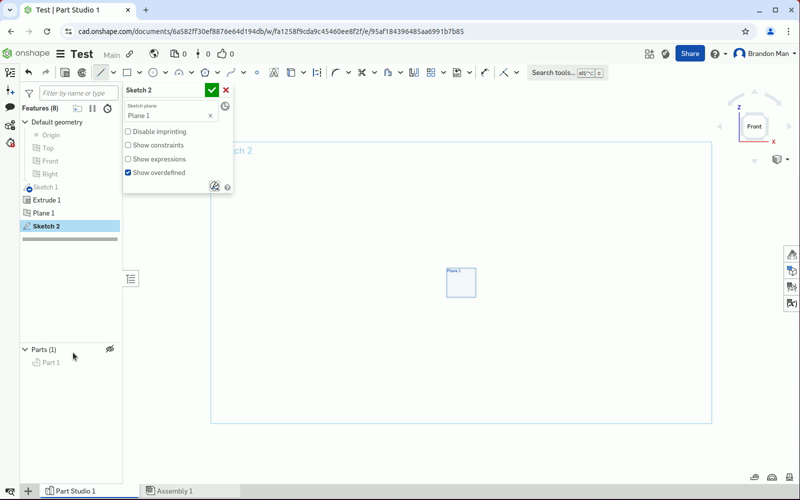
mouse_move(393, 348)
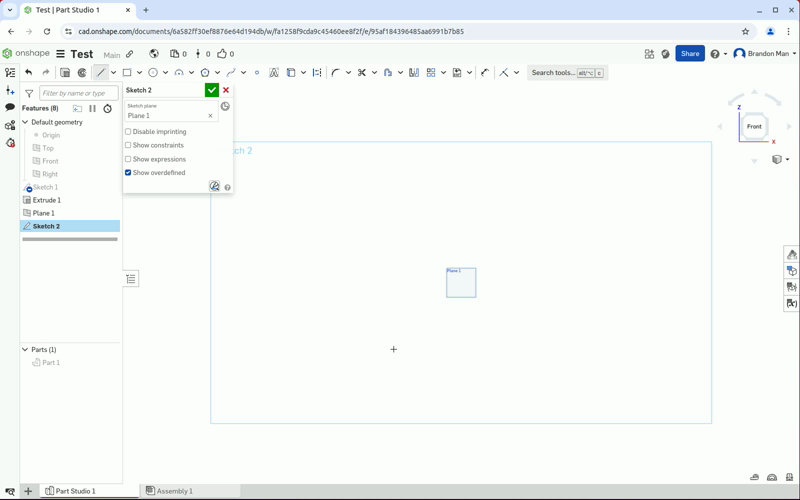
click(393, 348)
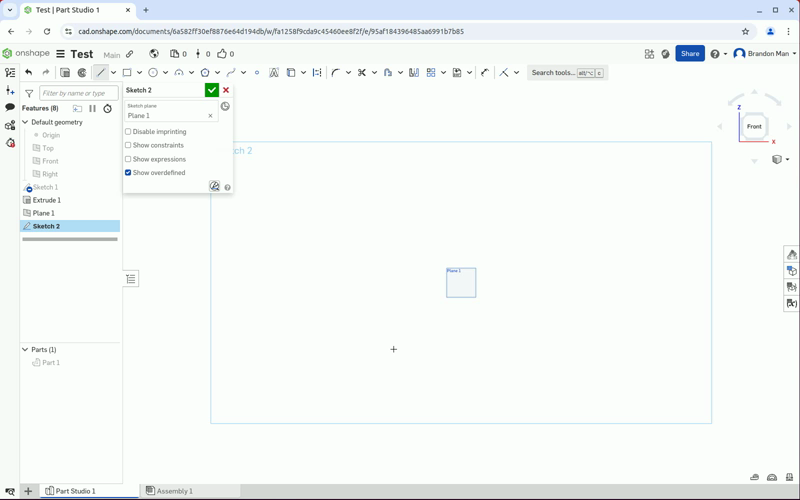
key_up(shift)
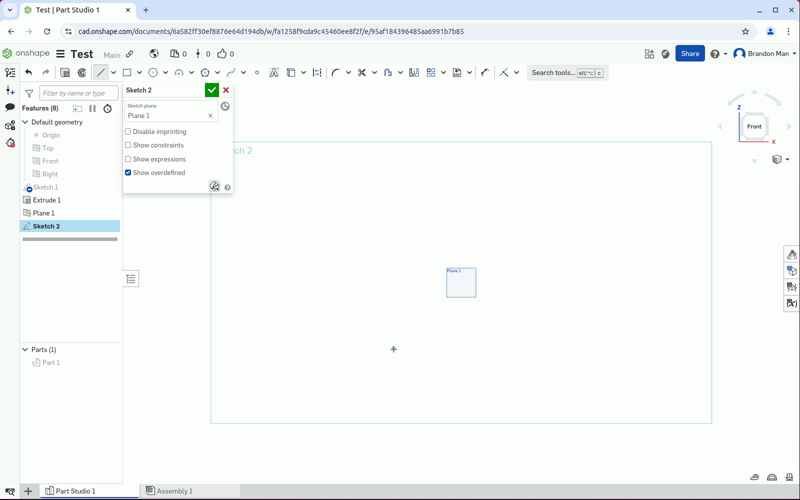
key_down(shift)
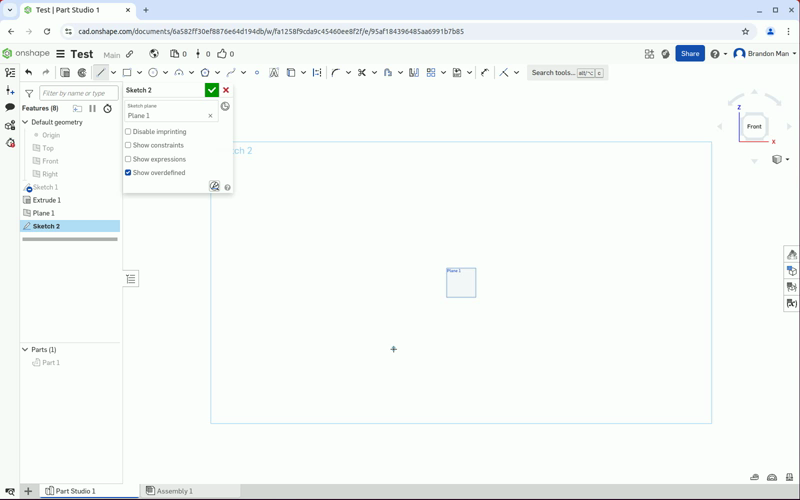
mouse_move(478, 348)
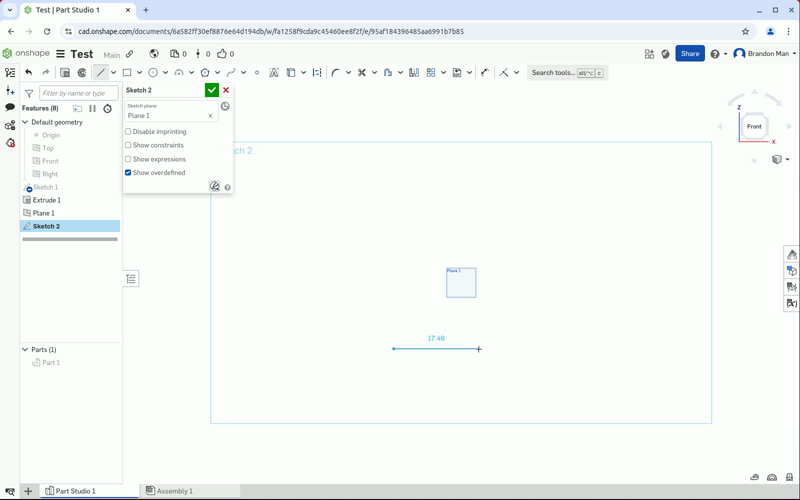
click(478, 348)
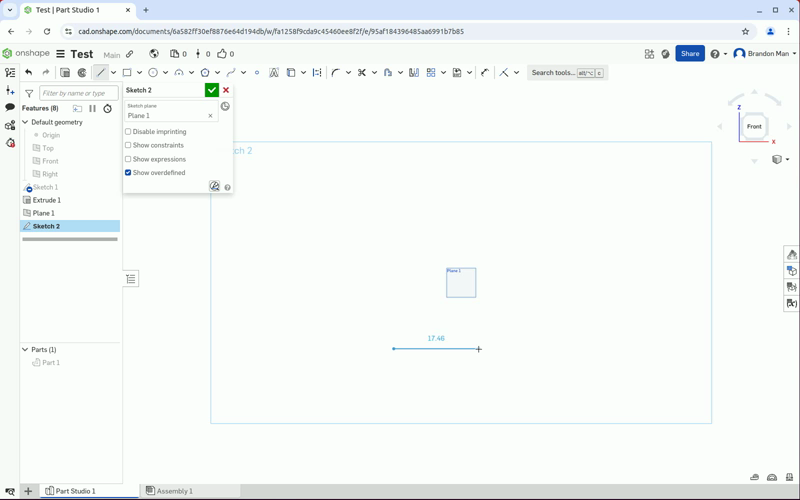
key_up(shift)
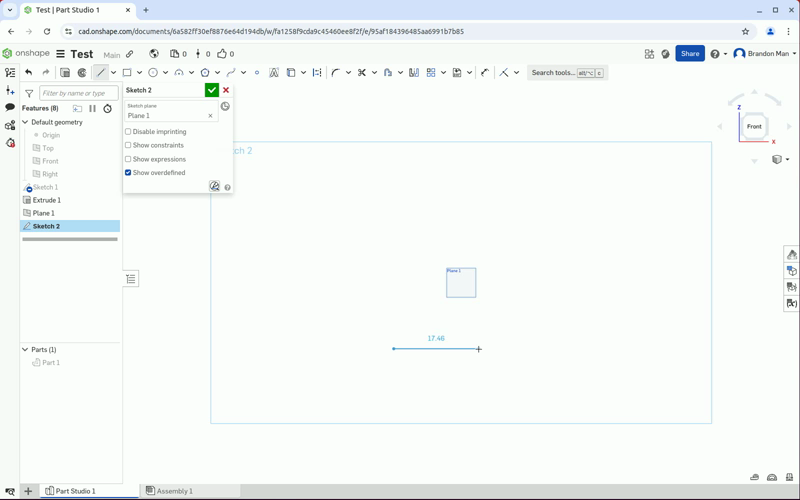
key_down(shift)
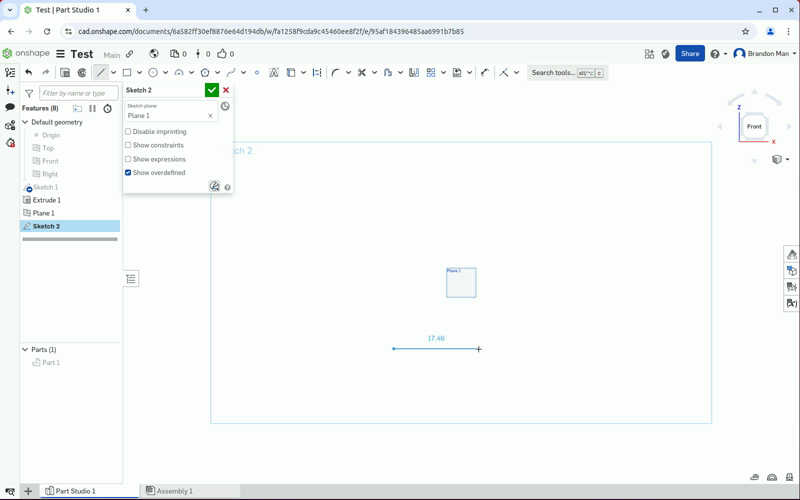
mouse_move(508, 348)
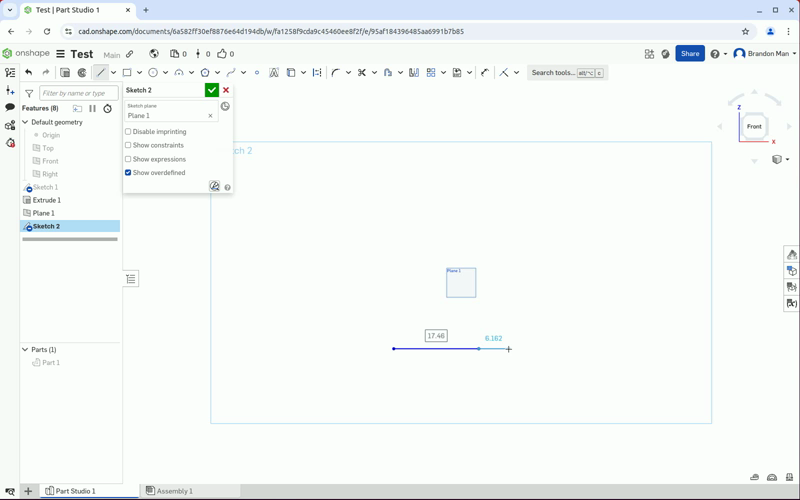
mouse_move(478, 292)
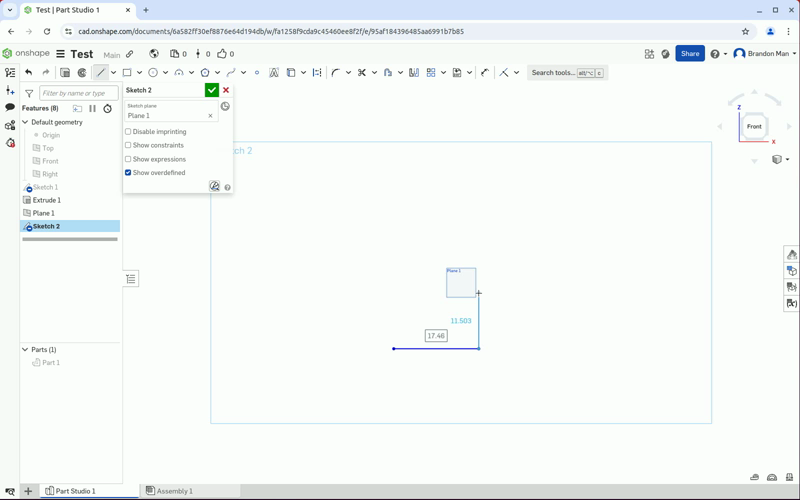
click(478, 292)
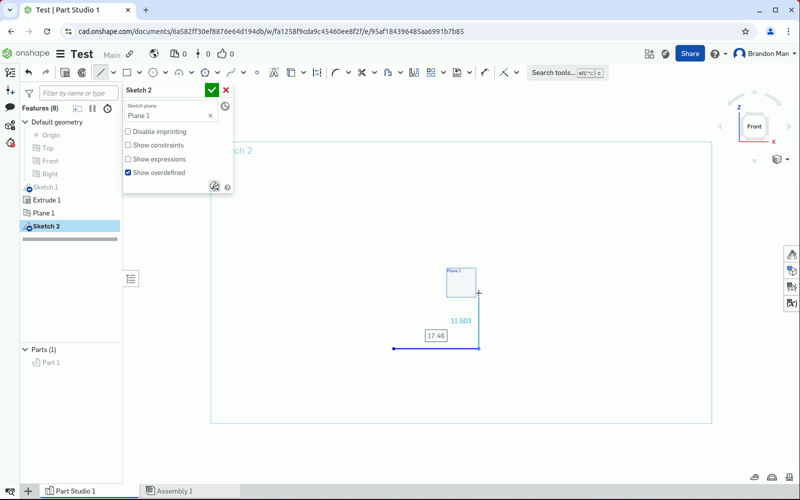
key_up(shift)
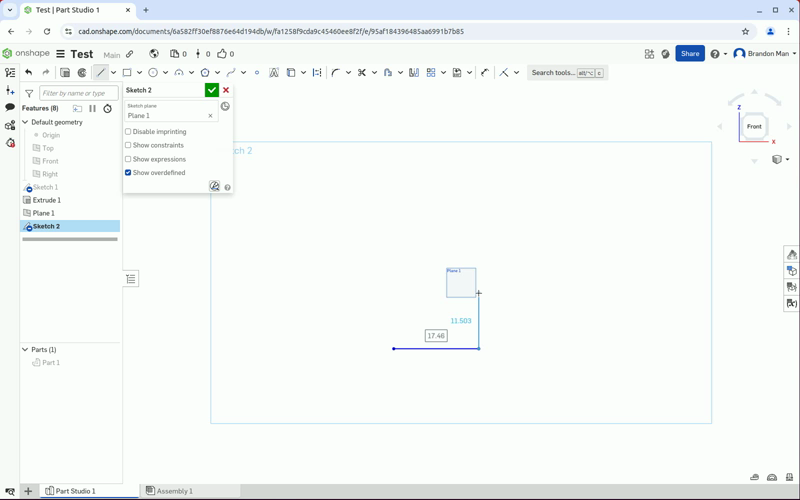
key_down(shift)
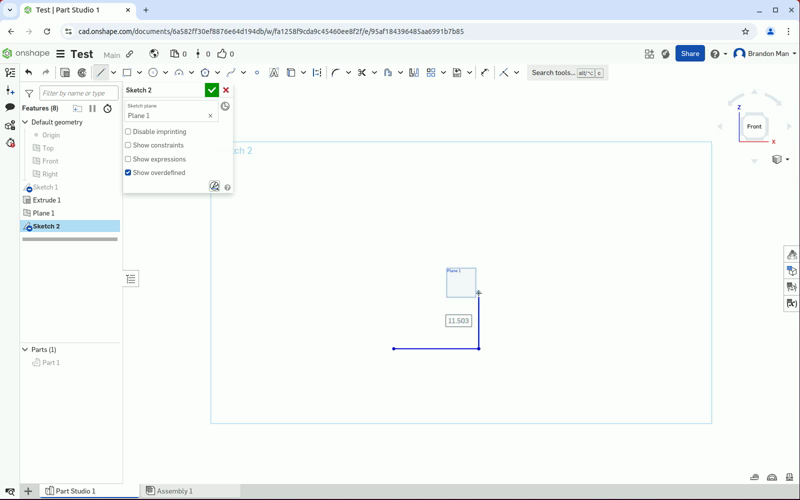
mouse_move(393, 292)
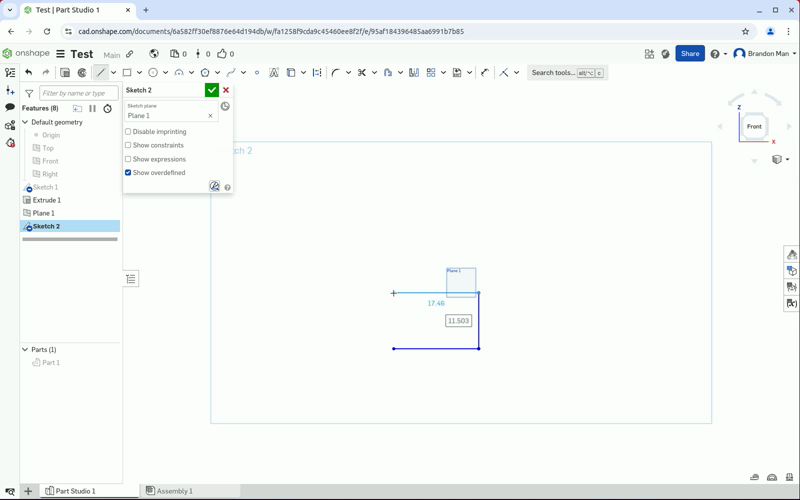
click(393, 292)
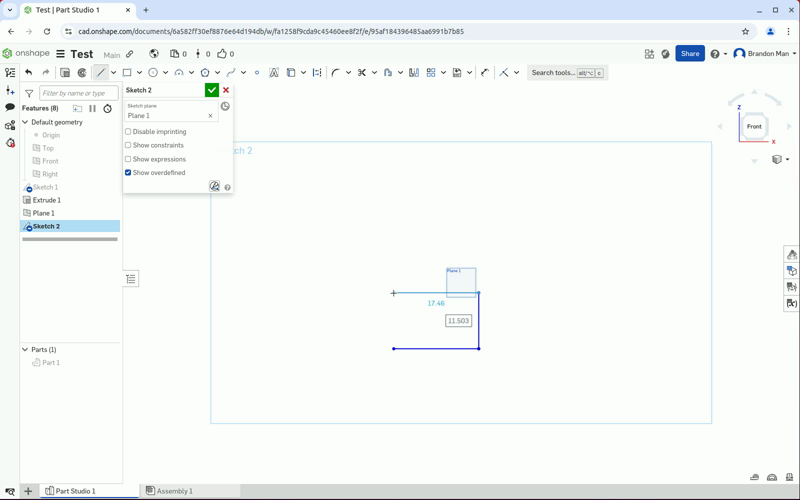
key_up(shift)
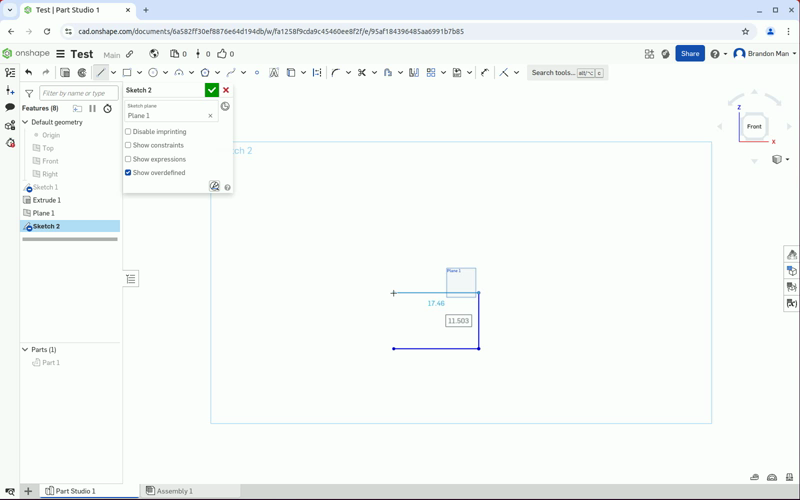
mouse_move(423, 292)
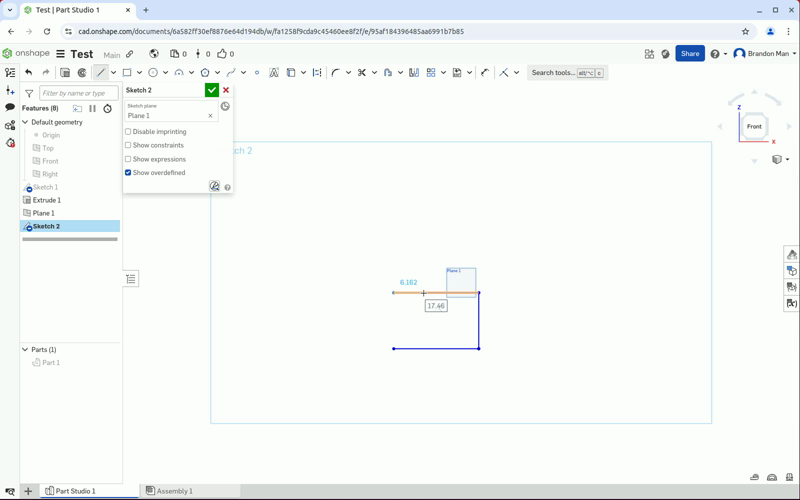
key_down(shift)
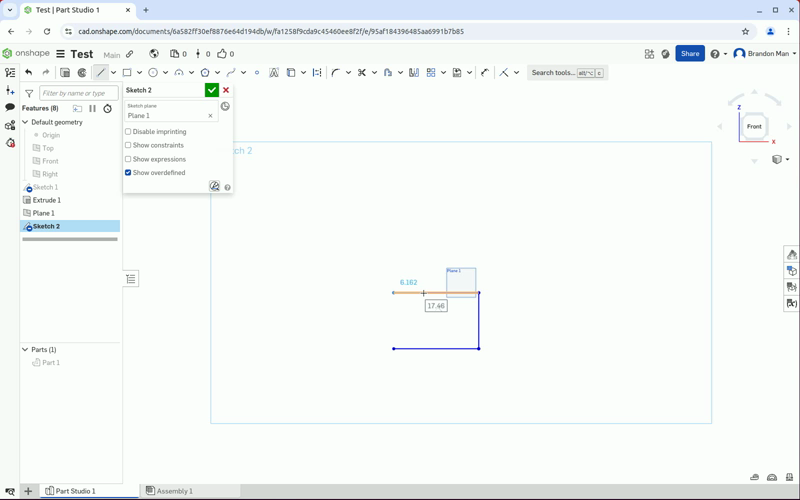
mouse_move(393, 348)
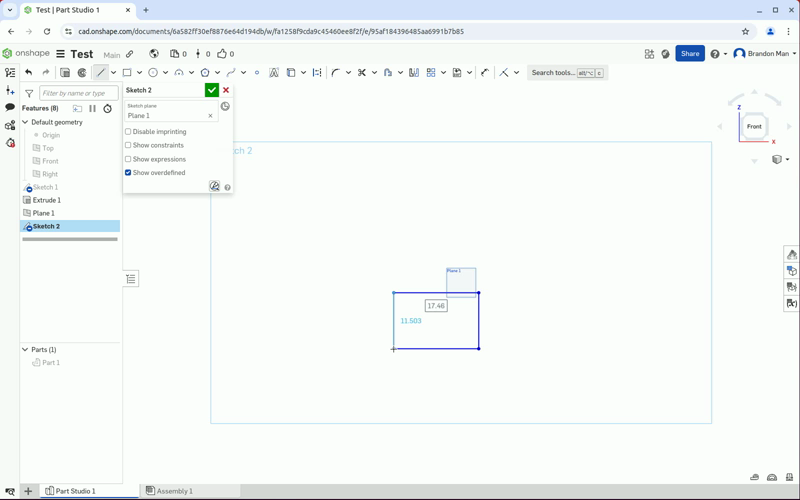
key_up(shift)
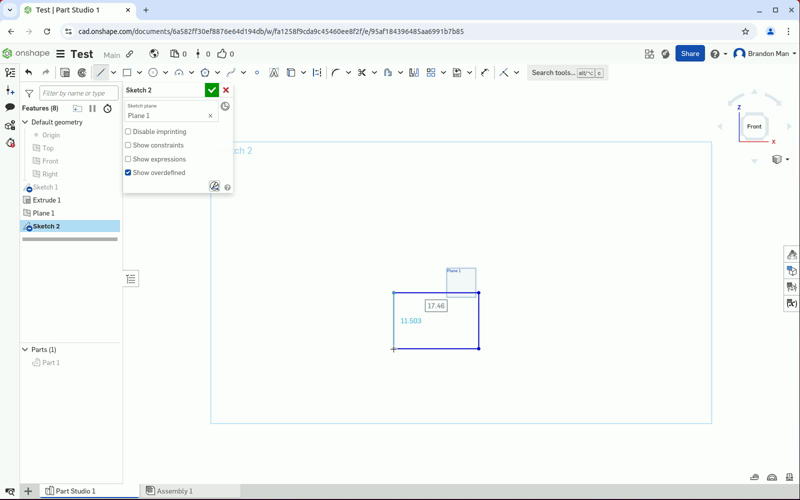
click(393, 348)
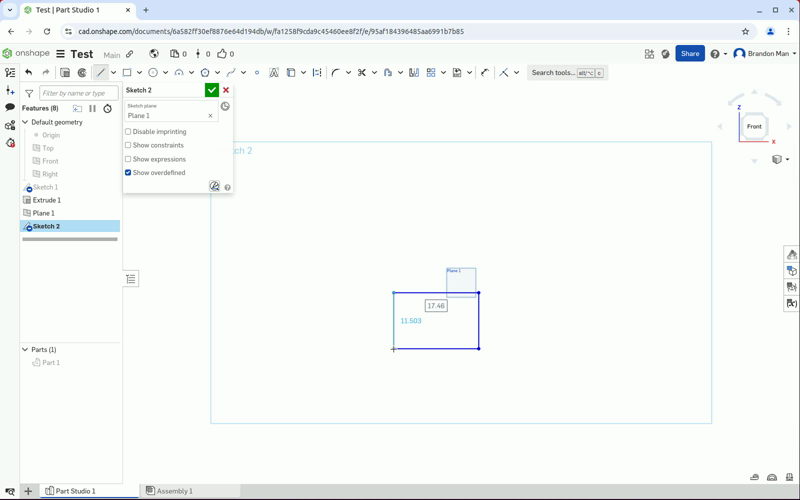
key(esc)
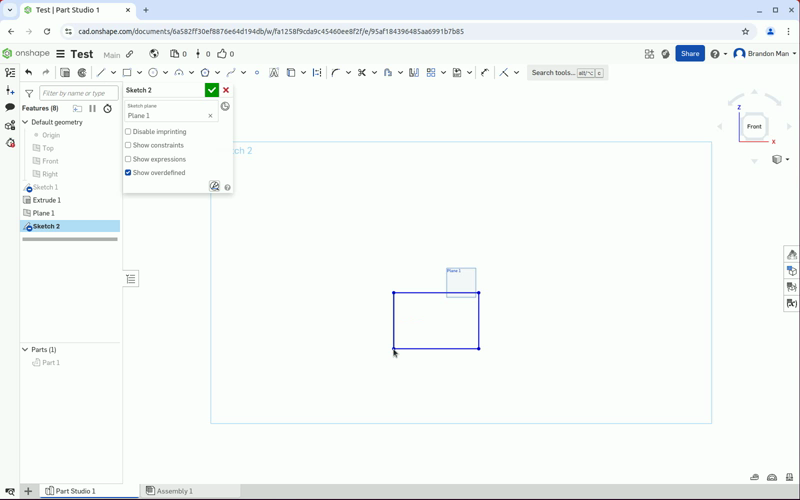
mouse_move(449, 339)
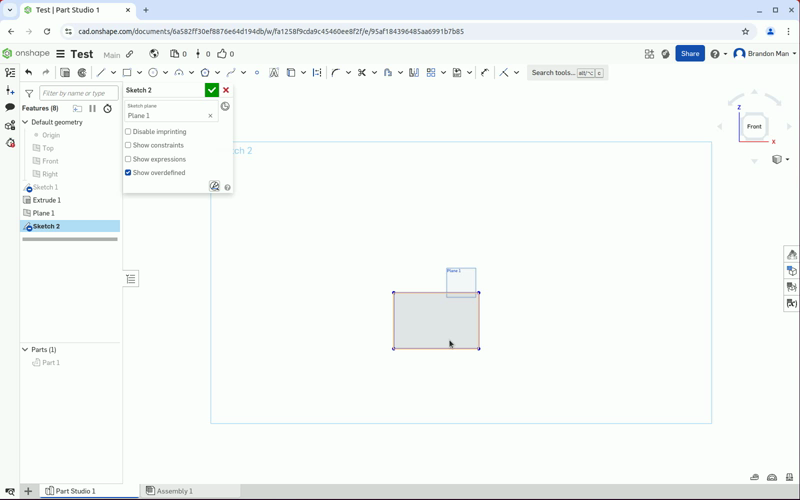
click(449, 339)
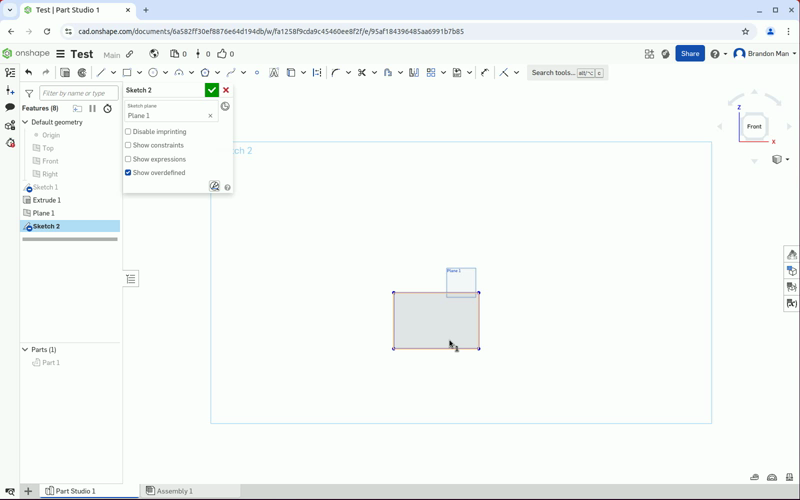
mouse_move(73, 352)
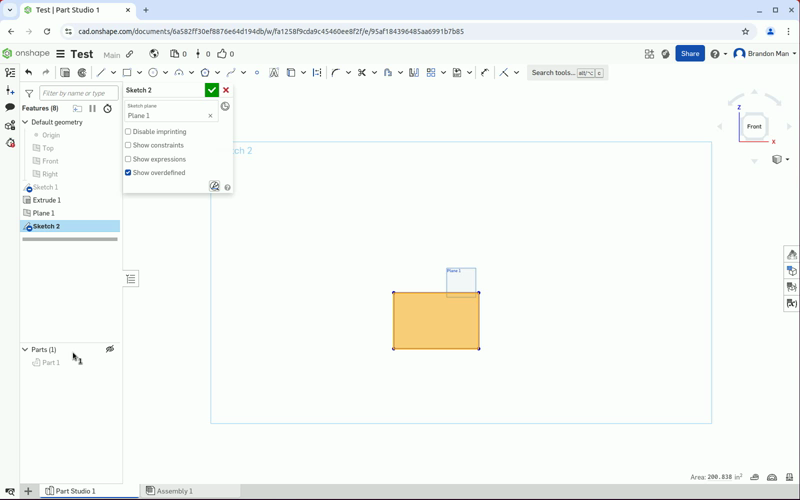
key(shift+y)
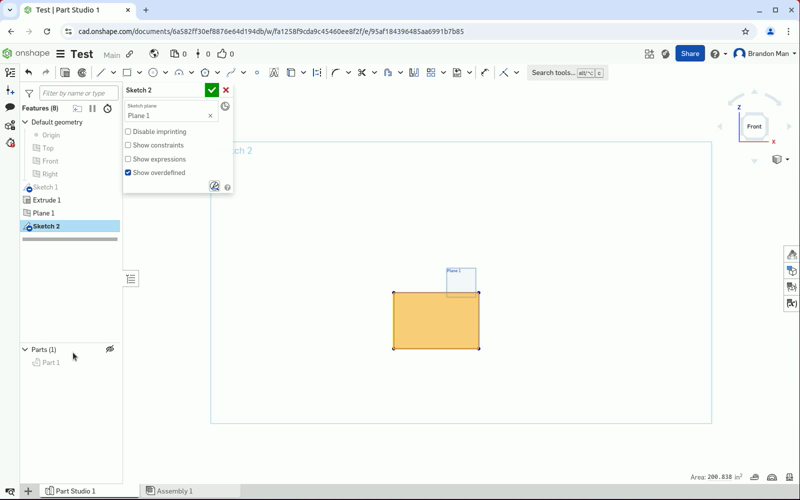
key(shift+e)
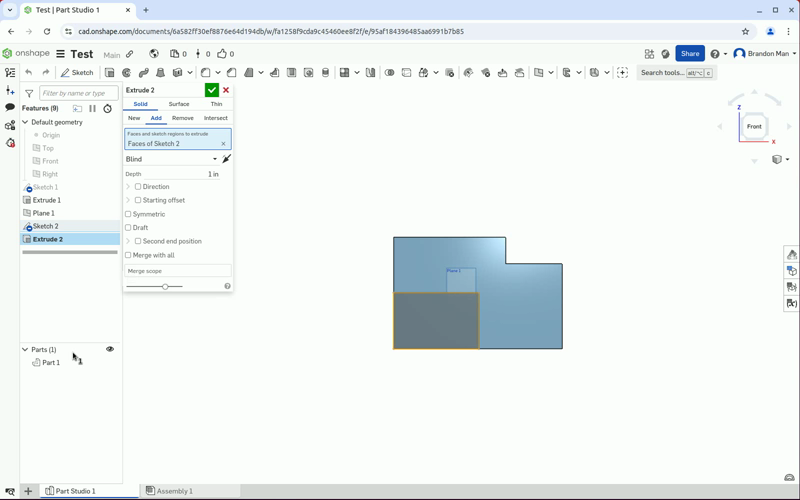
mouse_move(143, 106)
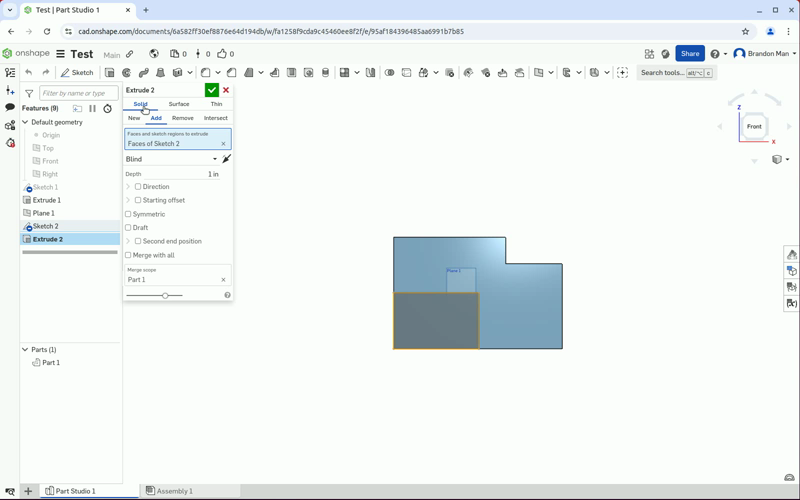
click(143, 106)
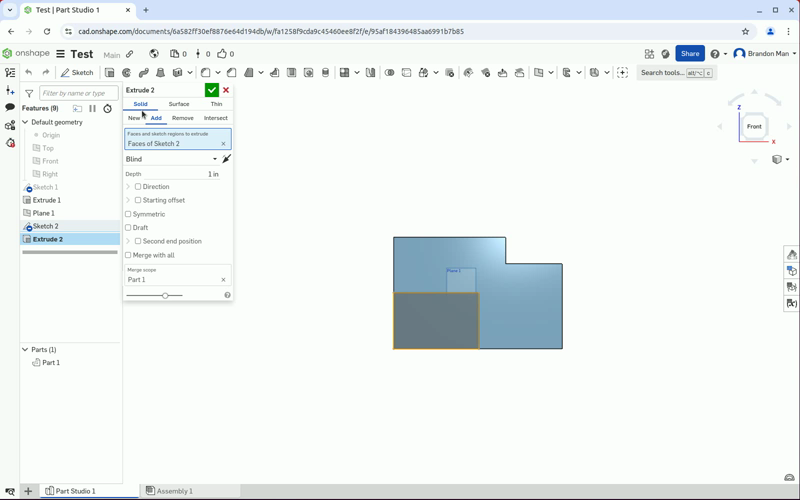
mouse_move(137, 120)
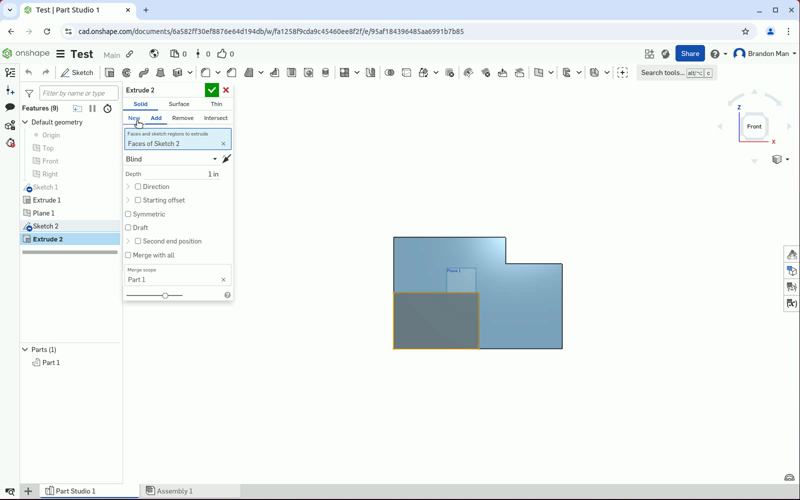
click(137, 120)
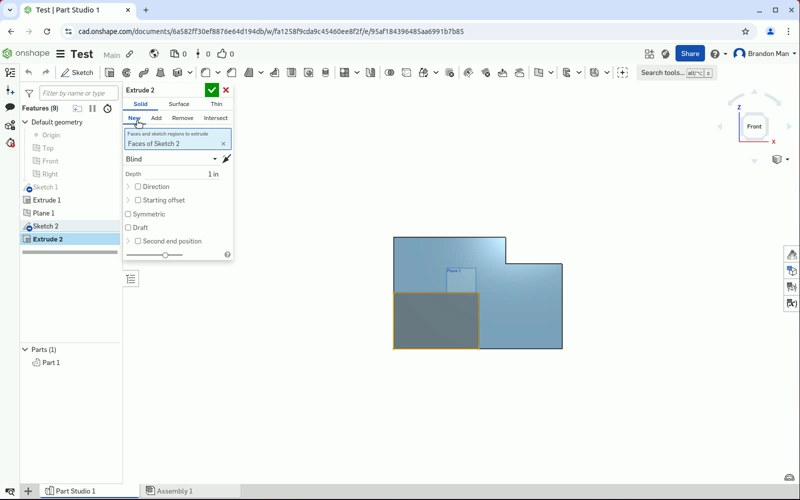
key(tab, 4)
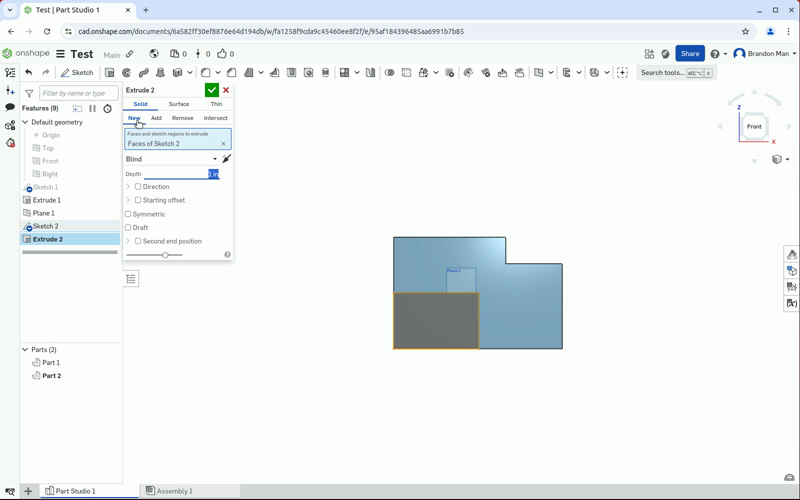
text(11.554)
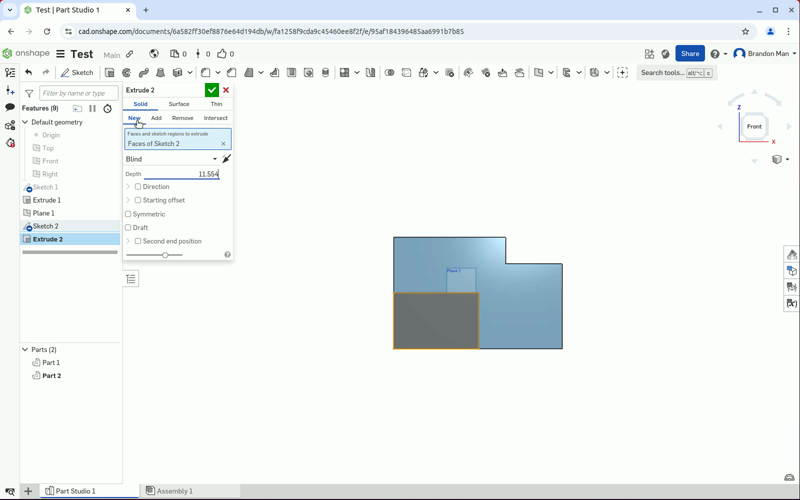
key(enter)
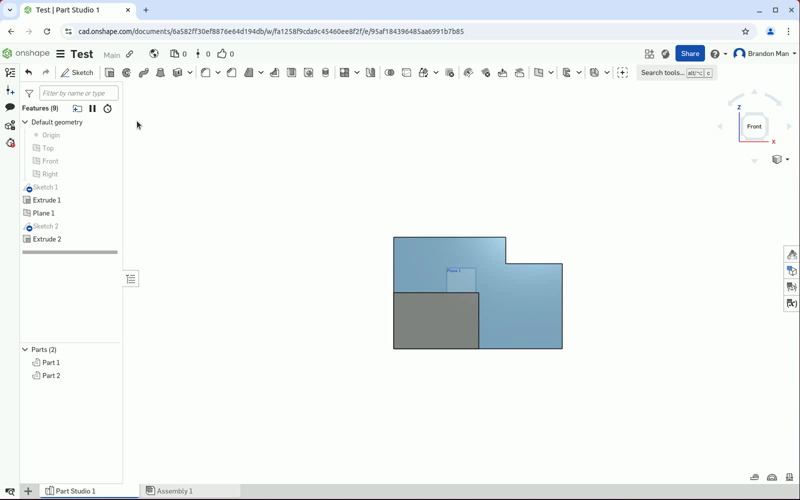
key(shift+h)
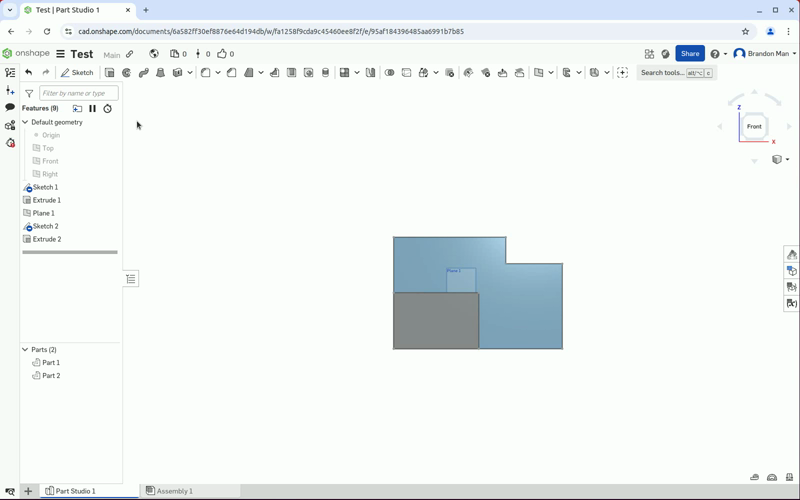
key(shift+h)
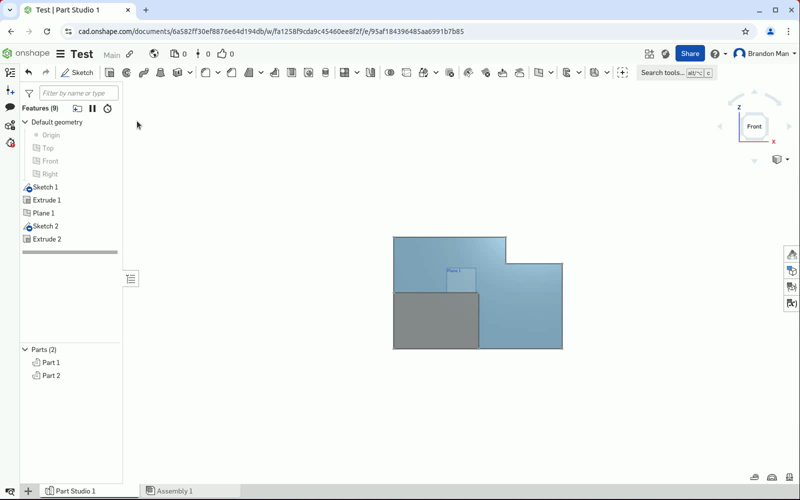
key(shift+7)
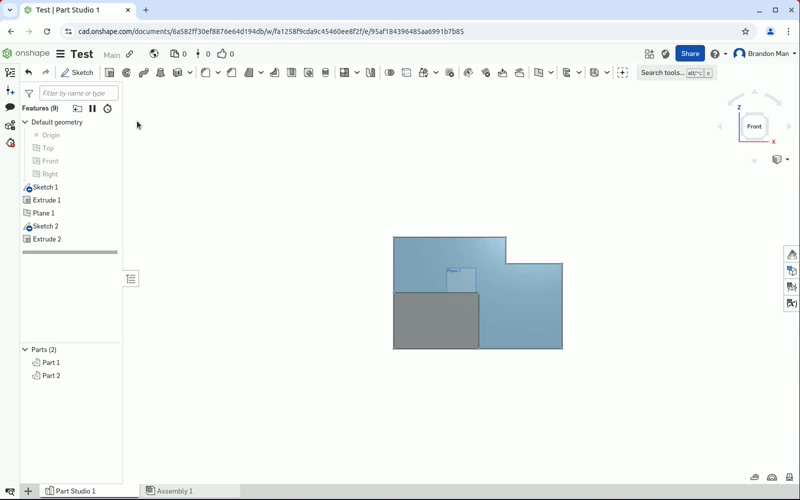
key(left, 2)
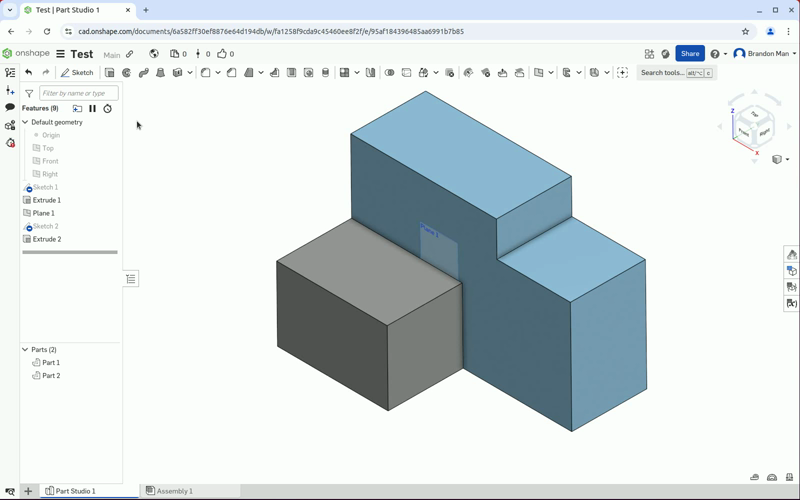
key(down, 2)
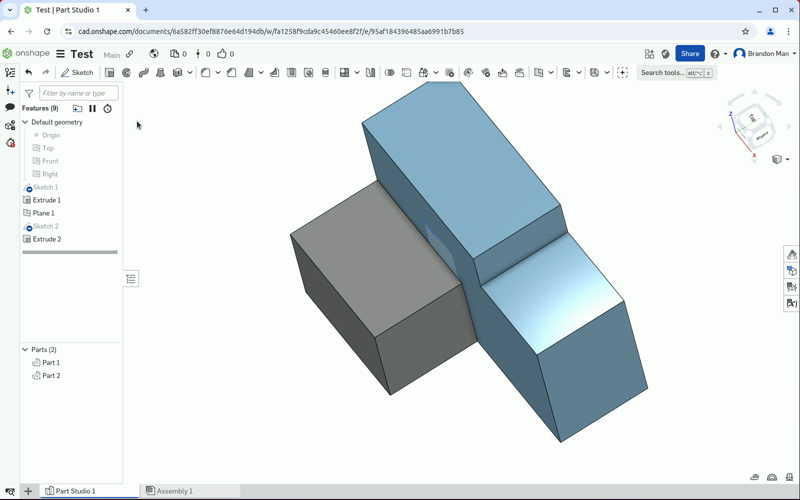
key(up, 2)
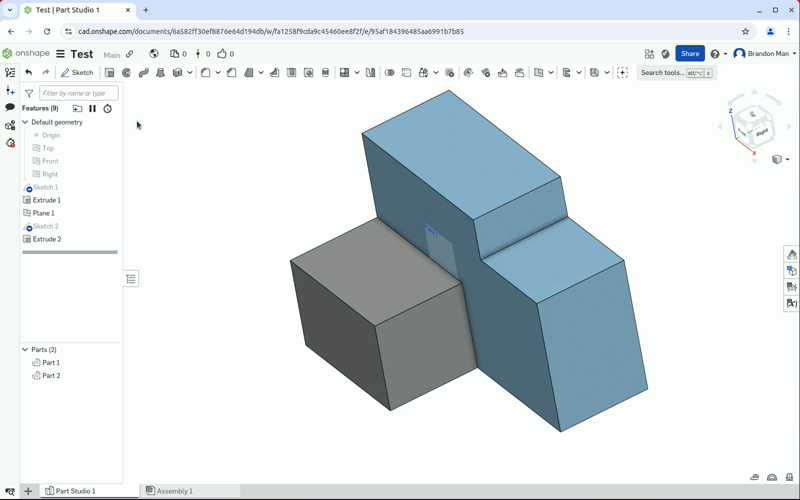
key(right, 2)
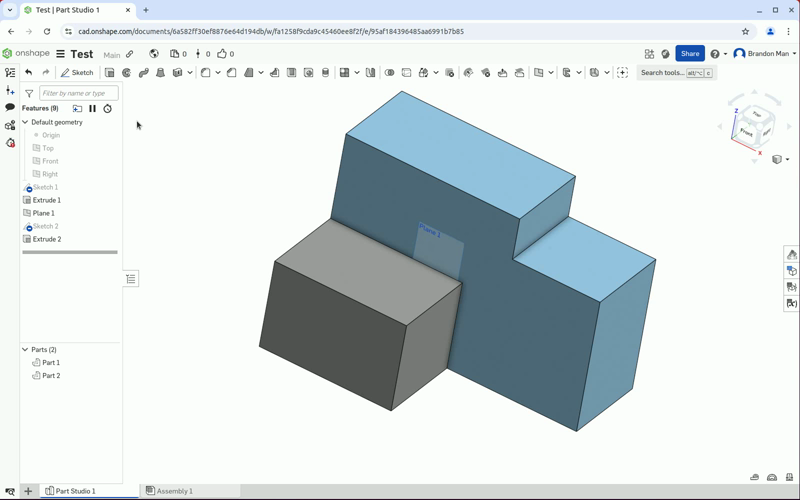
mouse_move(73, 189)
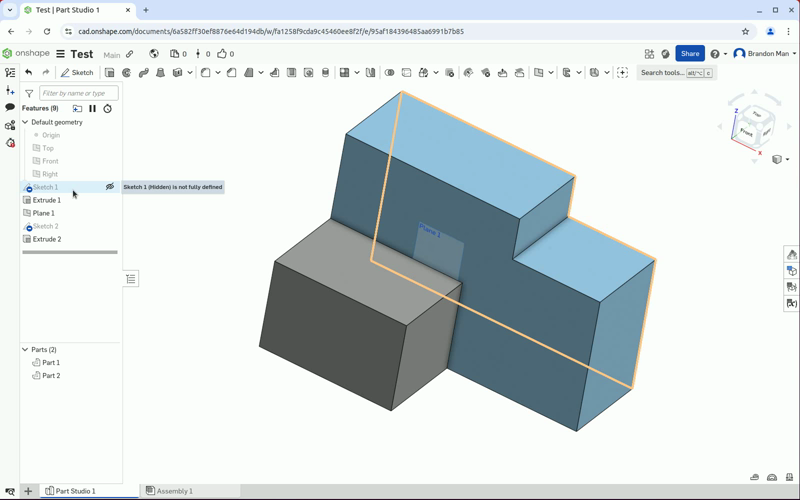
click(73, 189)